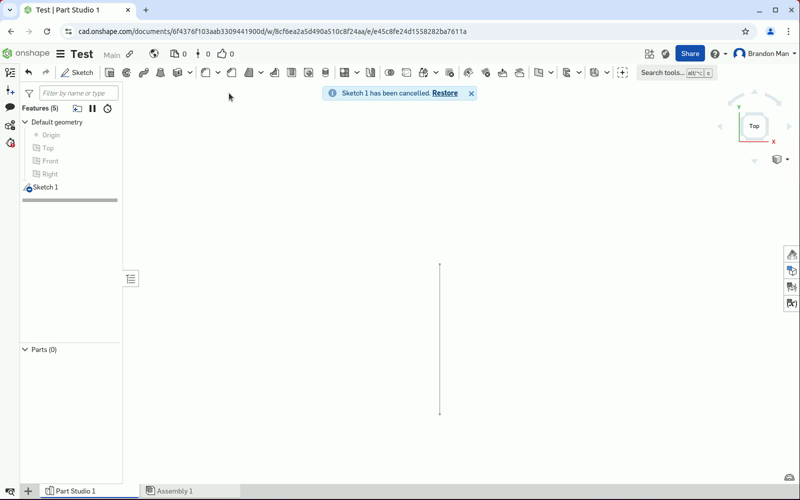
key(shift+h)
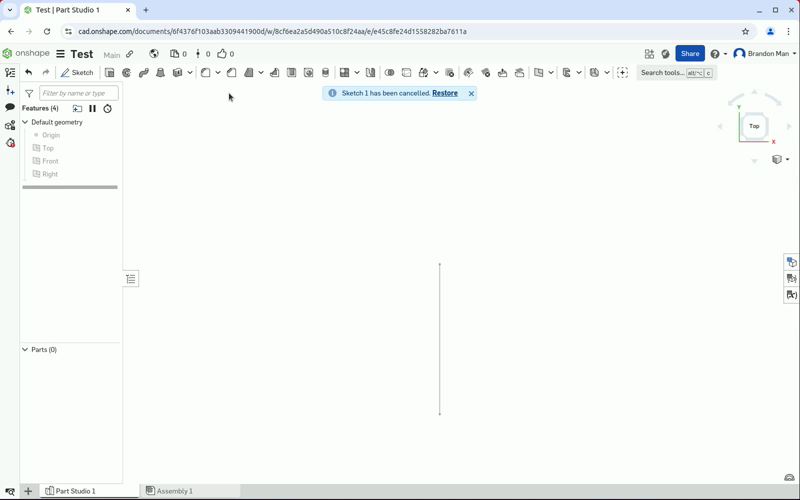
key(shift+s)
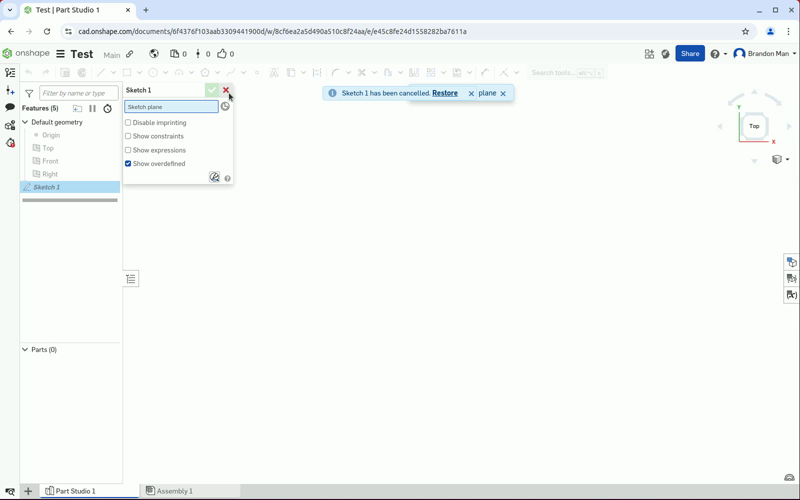
mouse_move(73, 150)
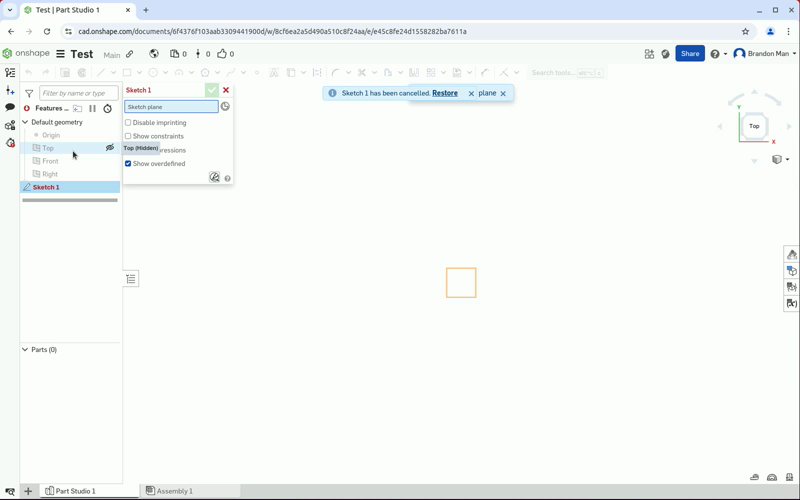
click(73, 150)
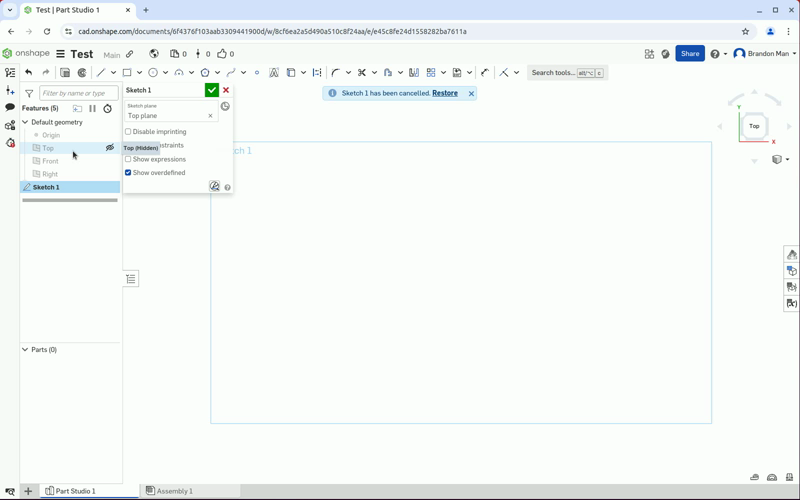
mouse_move(73, 352)
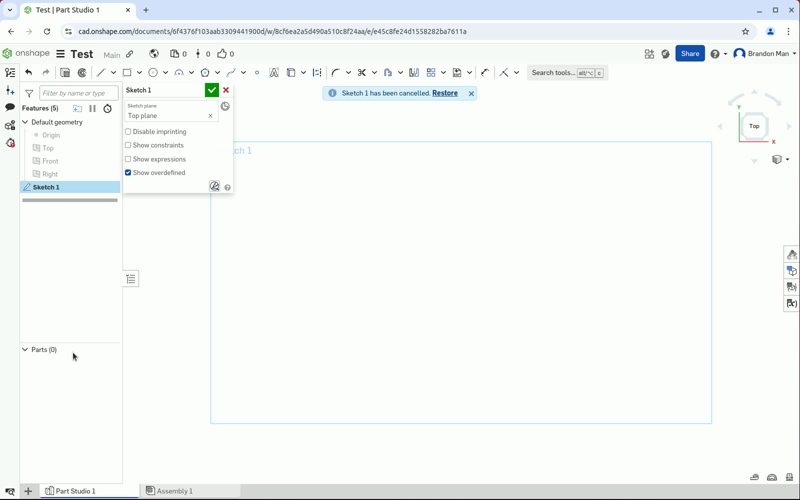
key(y)
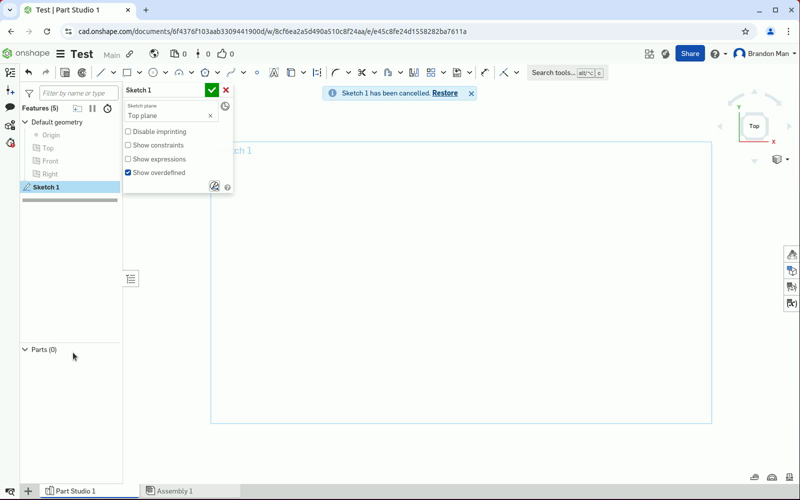
key(l)
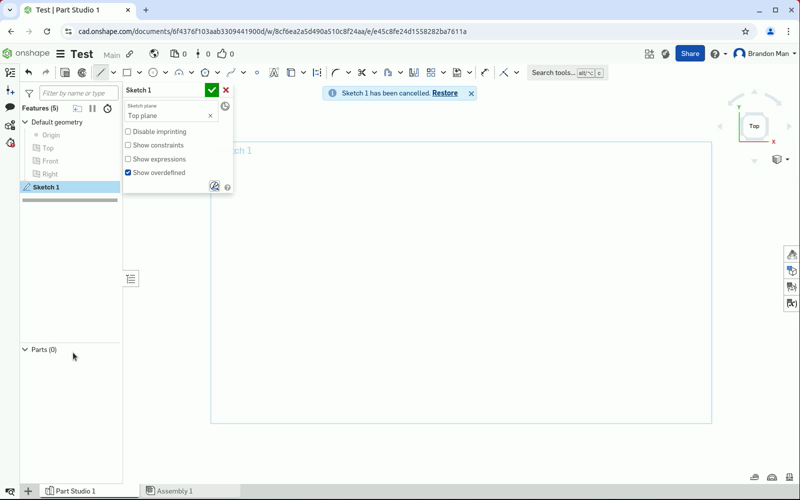
key_down(shift)
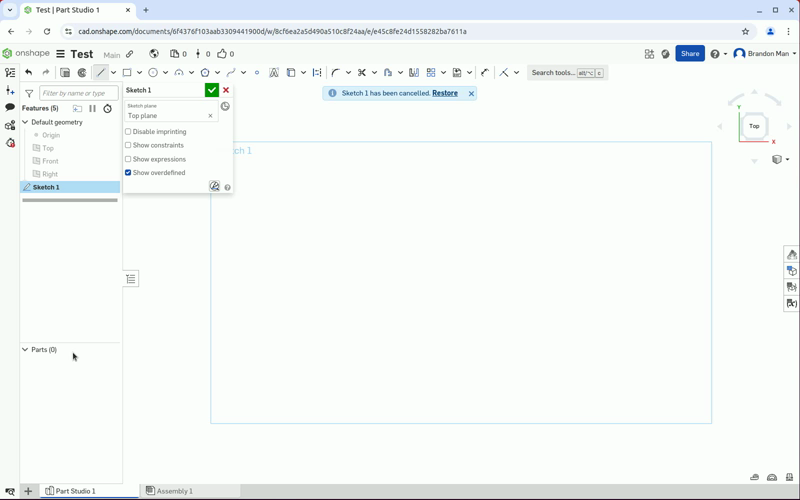
mouse_move(427, 315)
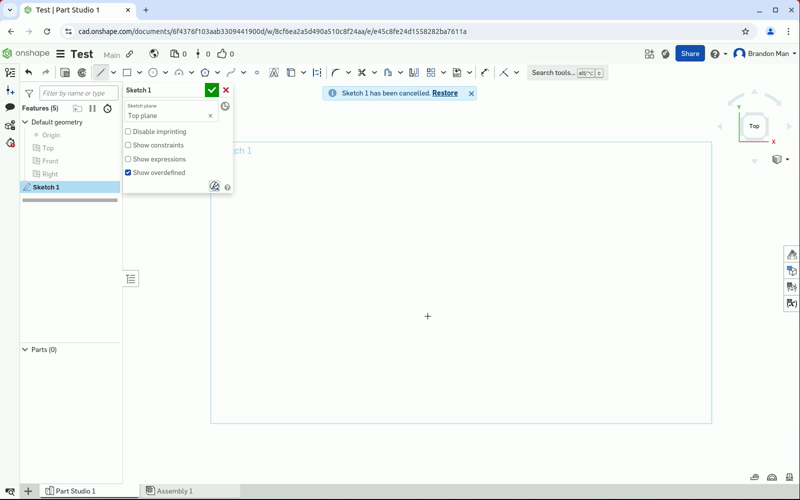
click(427, 315)
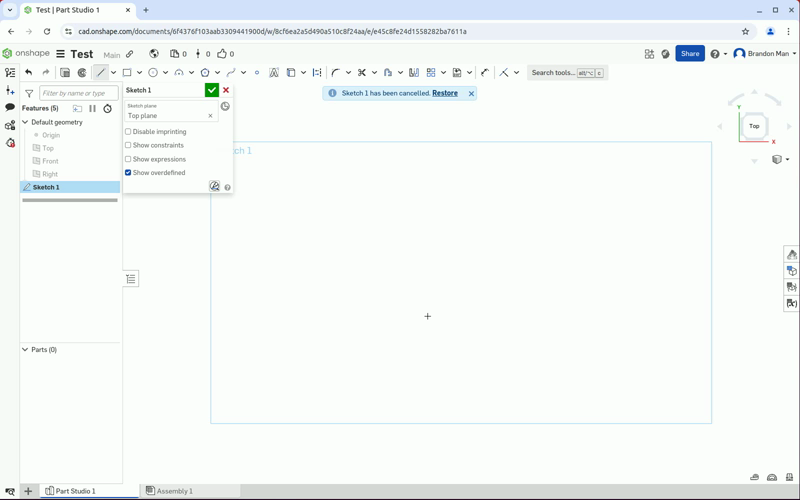
key_up(shift)
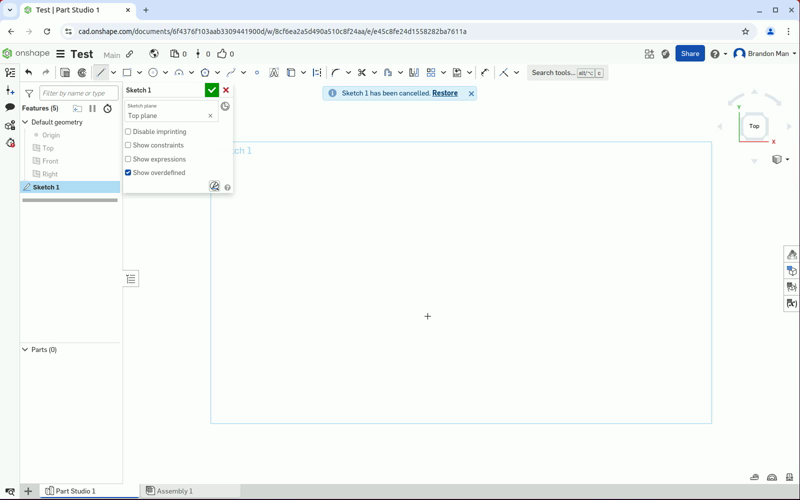
key_down(shift)
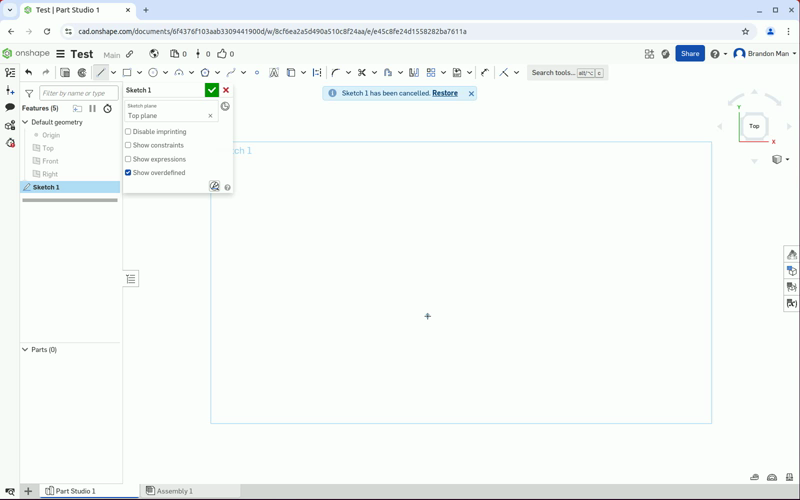
mouse_move(494, 315)
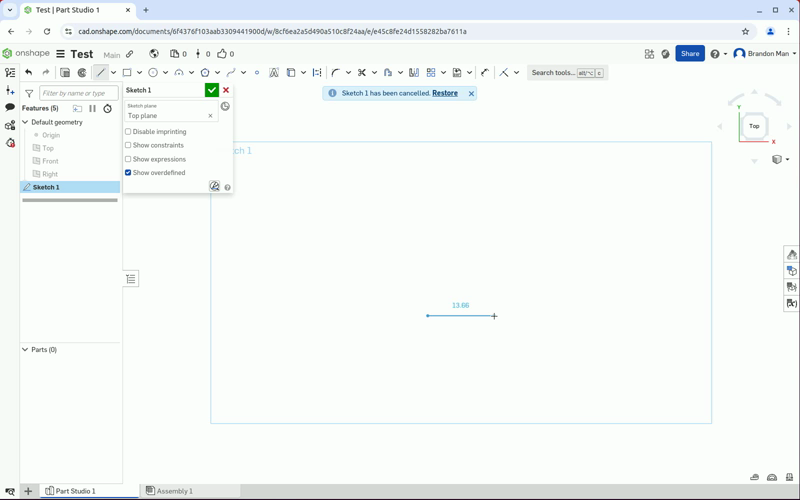
click(494, 315)
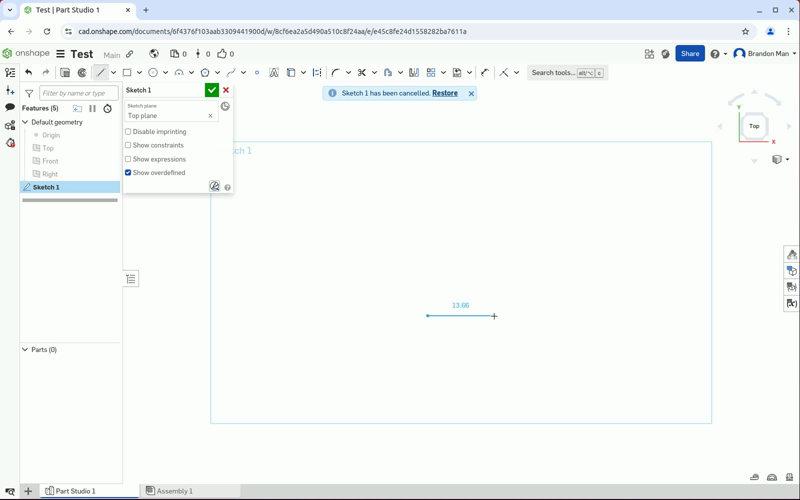
key_up(shift)
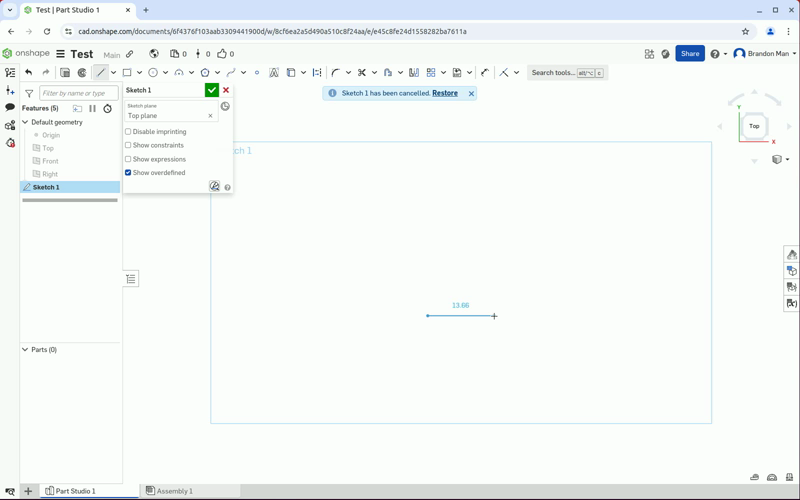
key_down(shift)
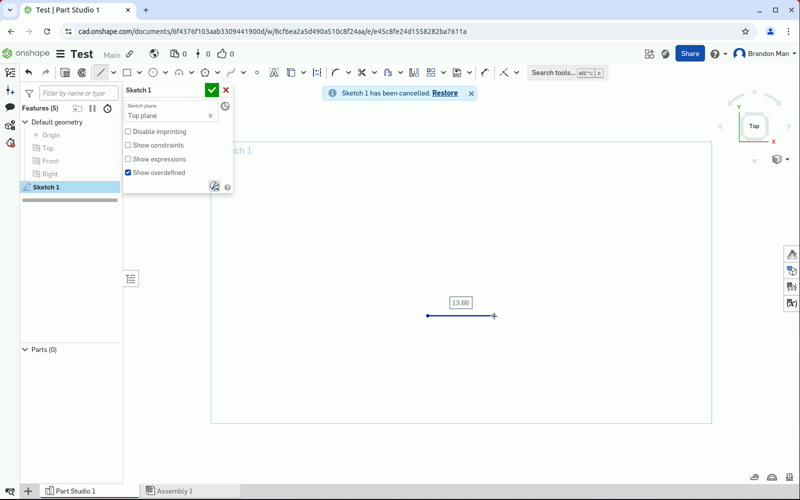
mouse_move(494, 249)
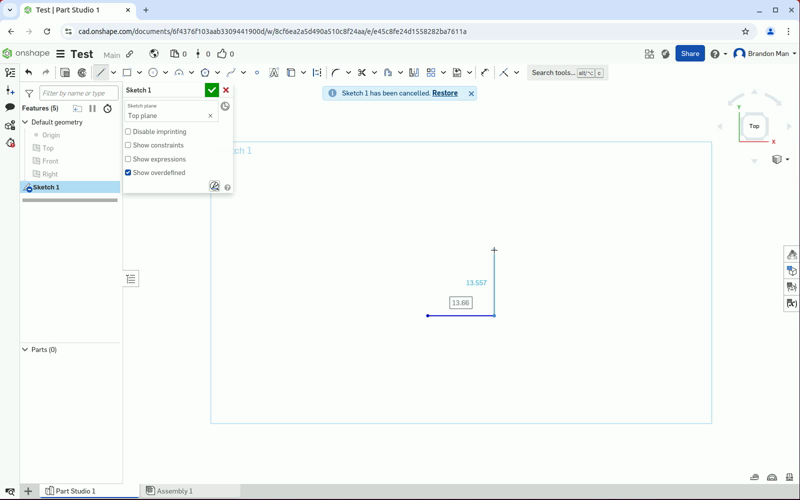
click(494, 249)
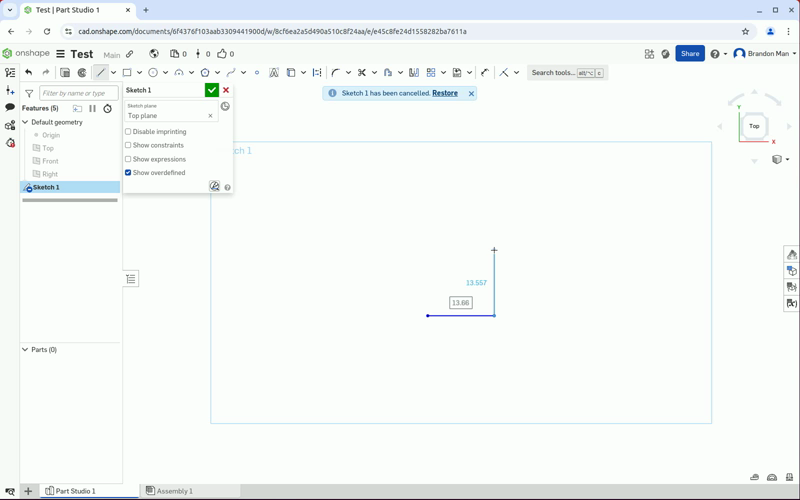
key_up(shift)
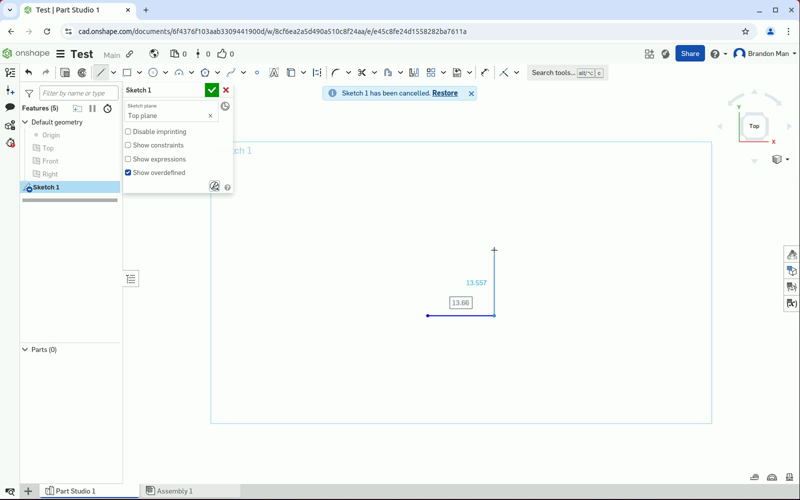
key_down(shift)
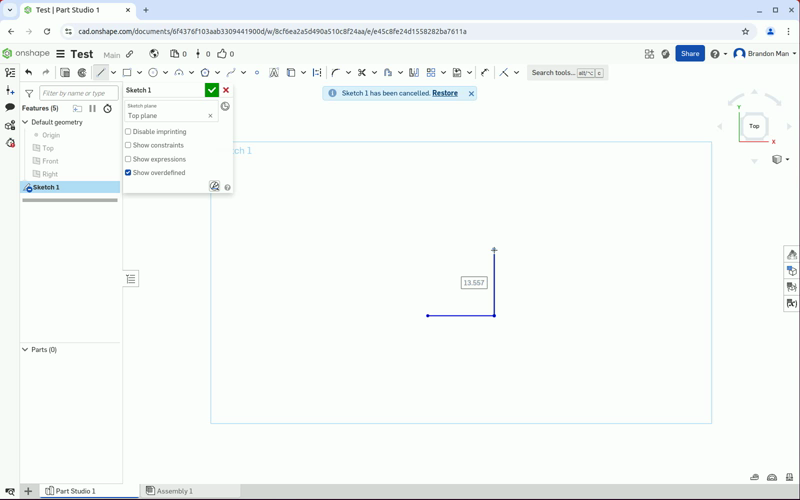
mouse_move(427, 249)
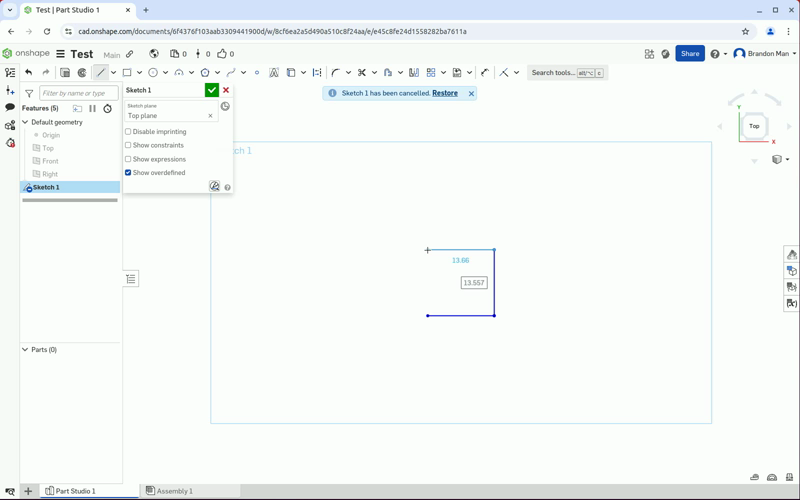
click(427, 249)
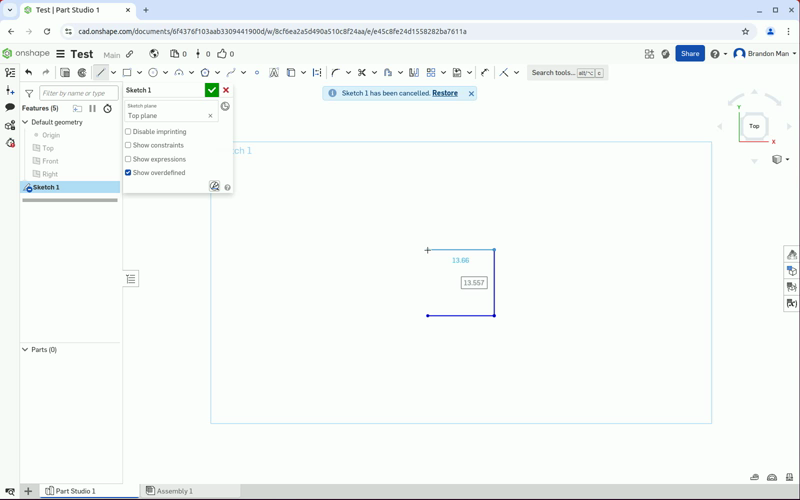
key_up(shift)
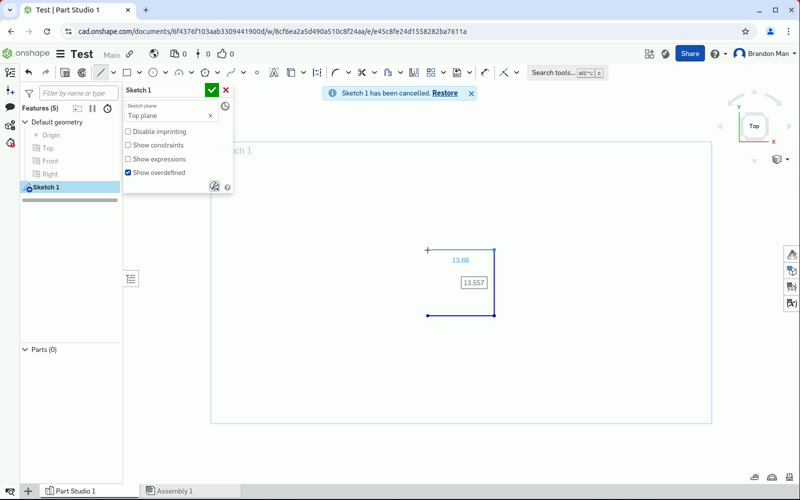
key_down(shift)
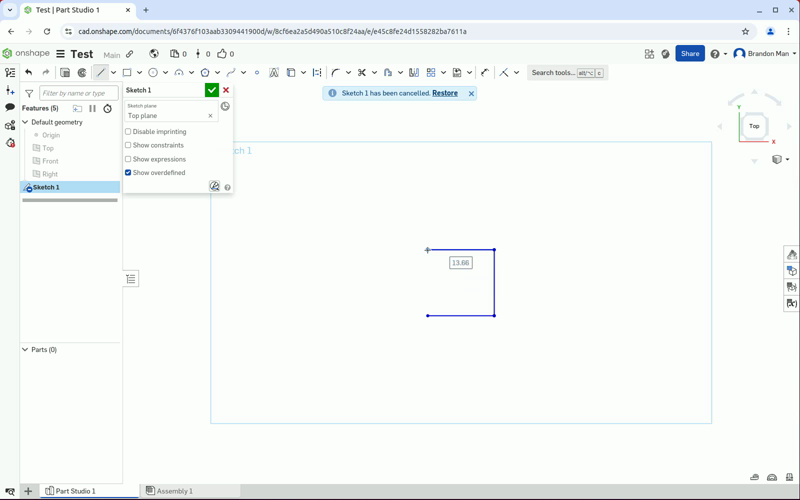
mouse_move(427, 315)
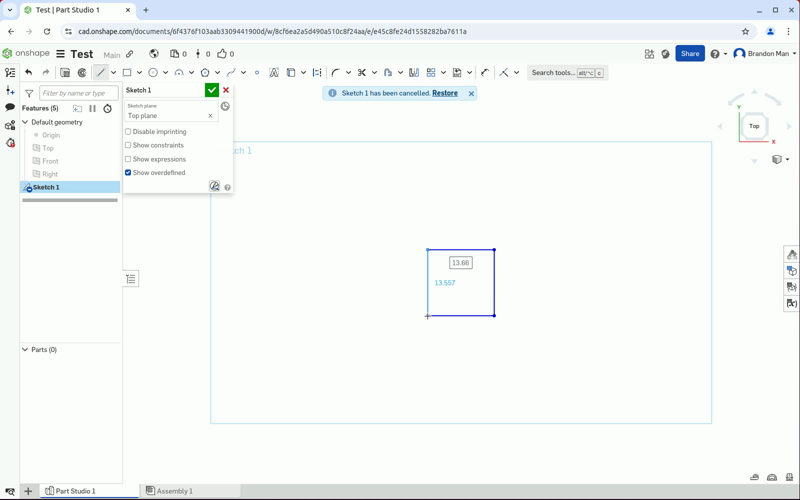
key_up(shift)
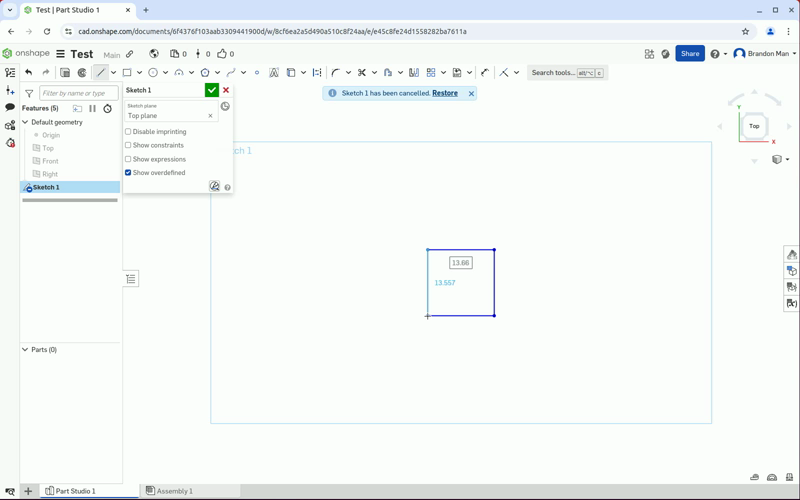
click(427, 315)
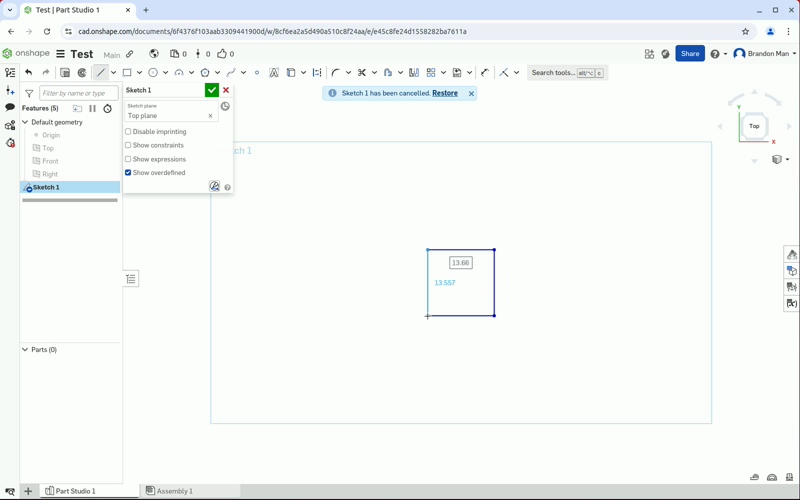
key(esc)
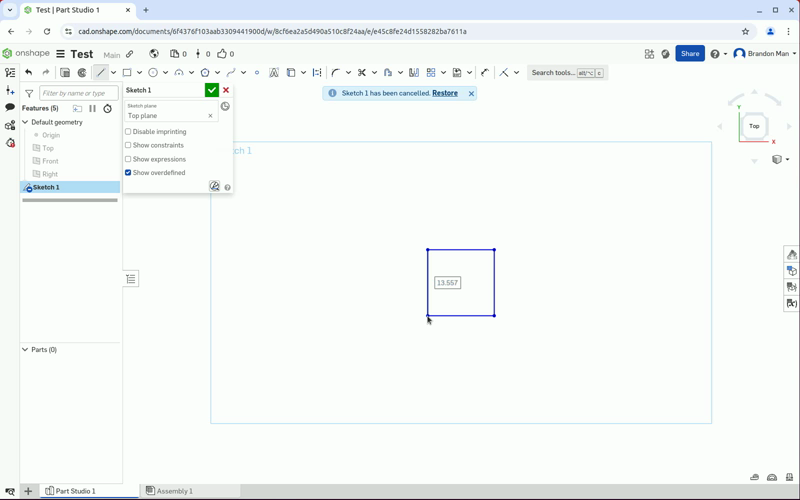
mouse_move(444, 292)
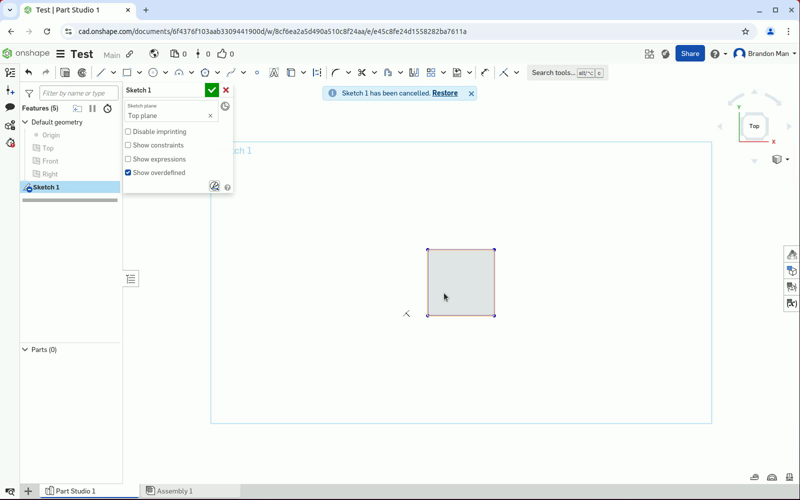
click(444, 292)
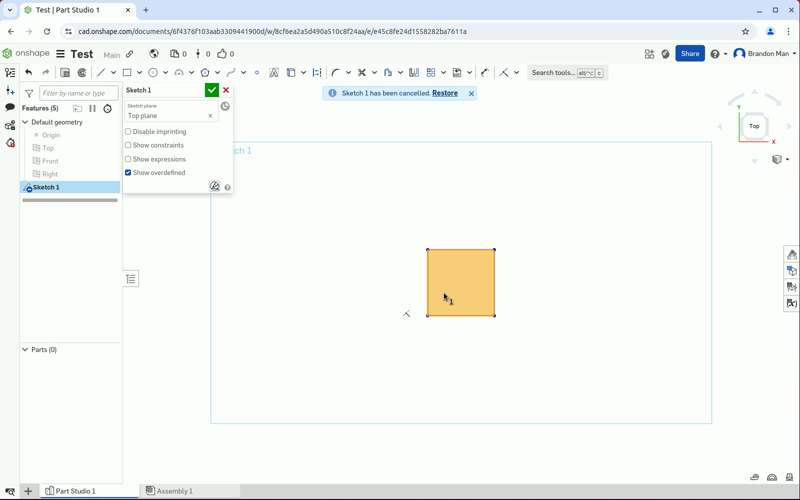
mouse_move(73, 352)
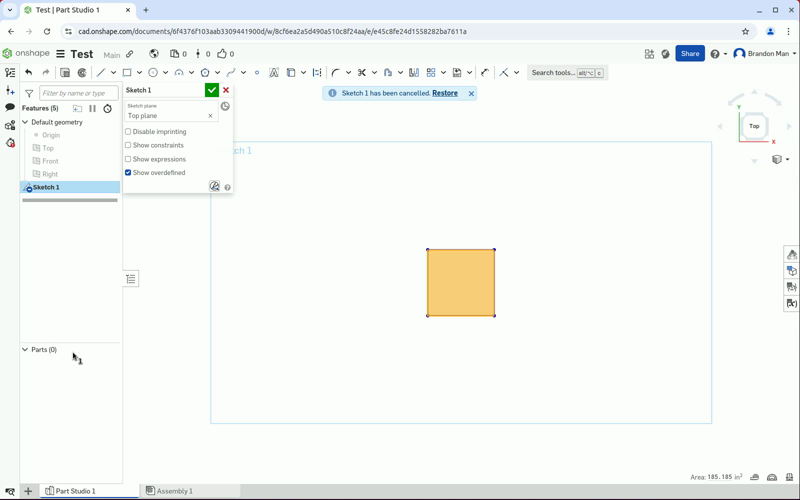
key(shift+y)
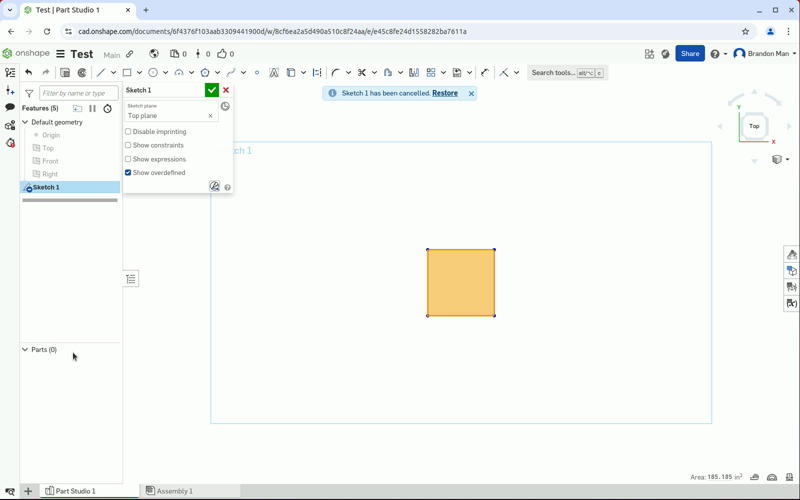
key(shift+e)
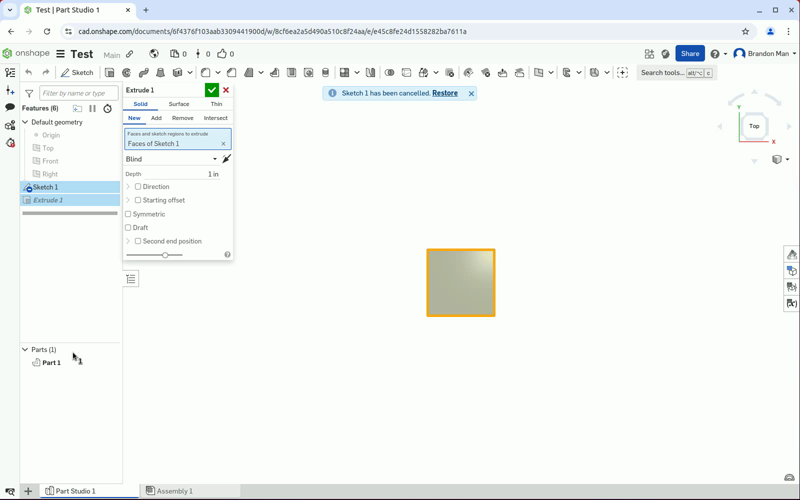
mouse_move(143, 106)
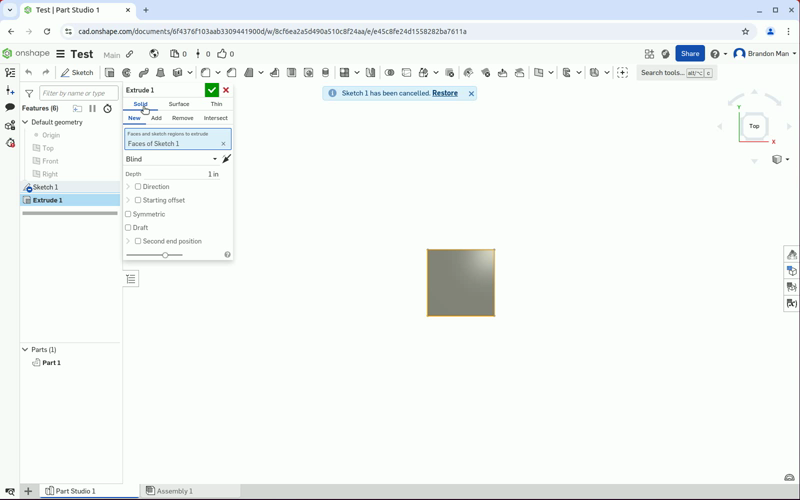
click(143, 106)
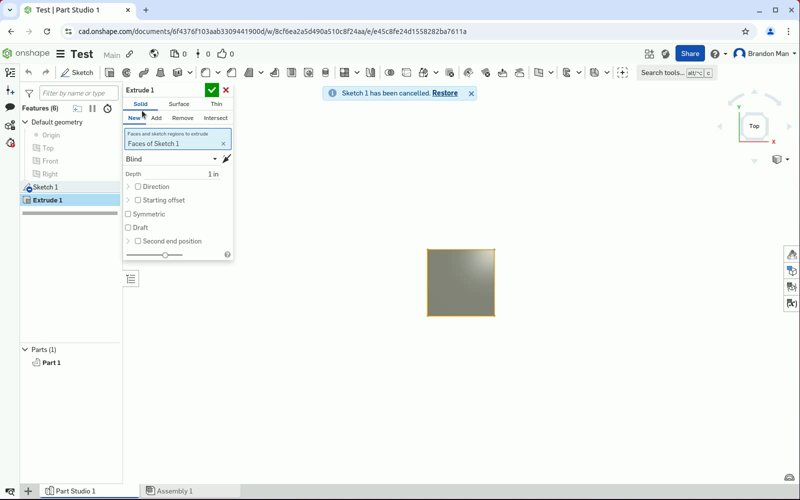
mouse_move(137, 120)
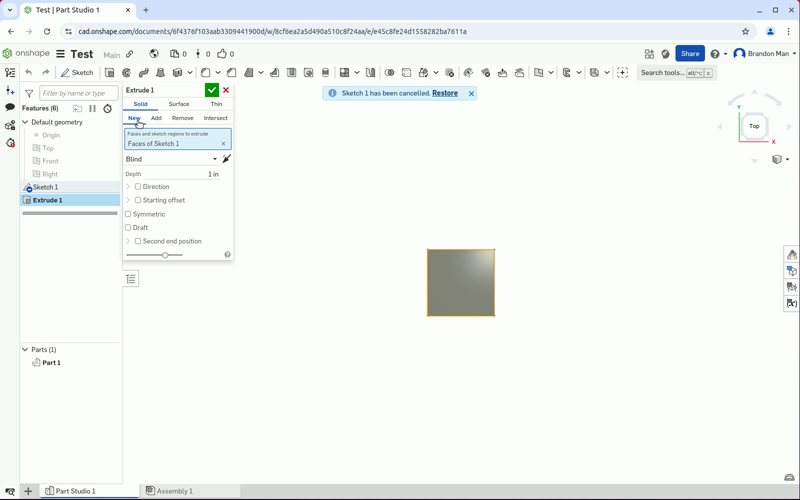
click(137, 120)
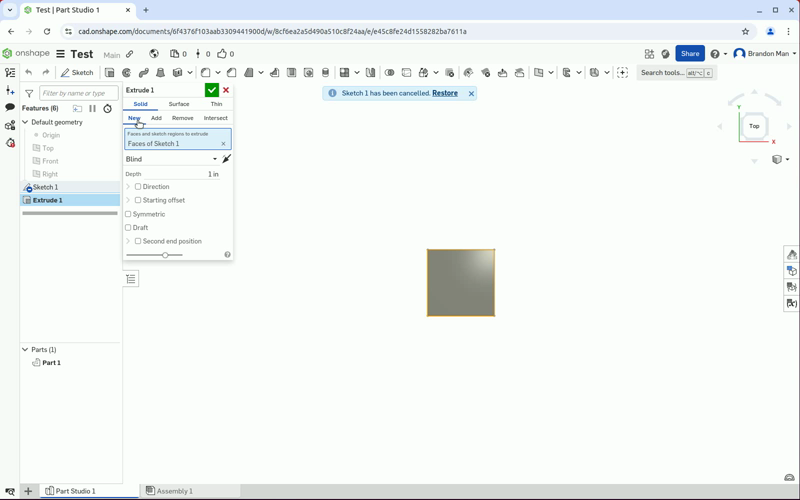
key(tab, 4)
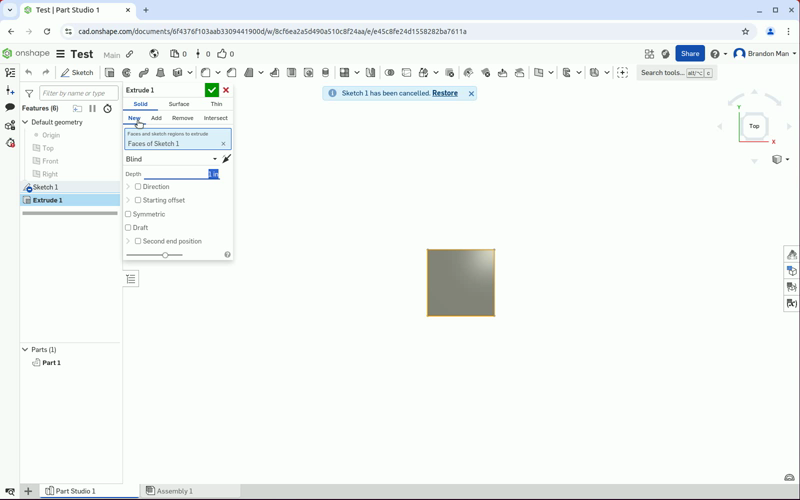
text(13.48)
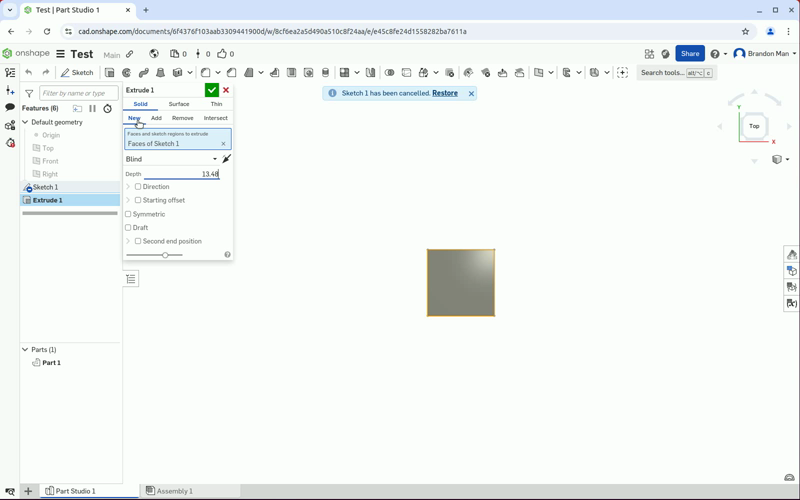
key(enter)
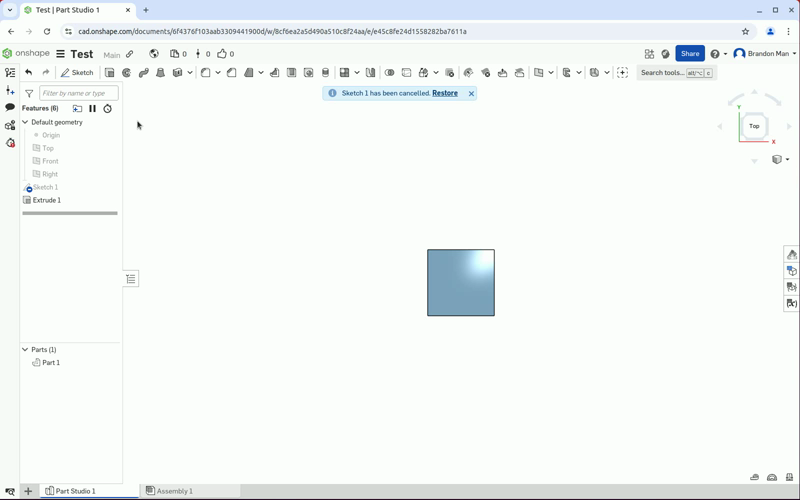
key(shift+h)
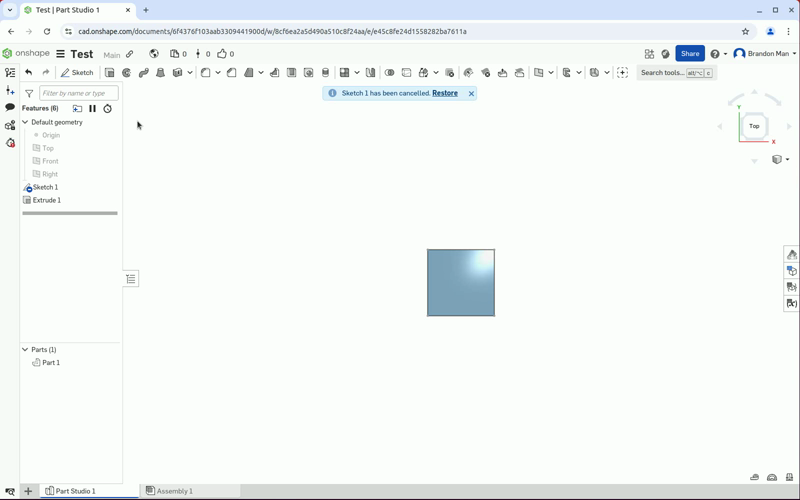
key(shift+h)
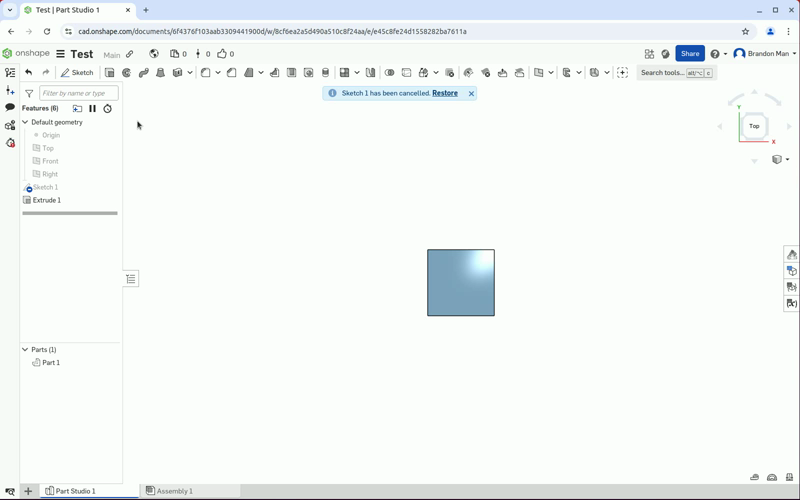
mouse_move(73, 189)
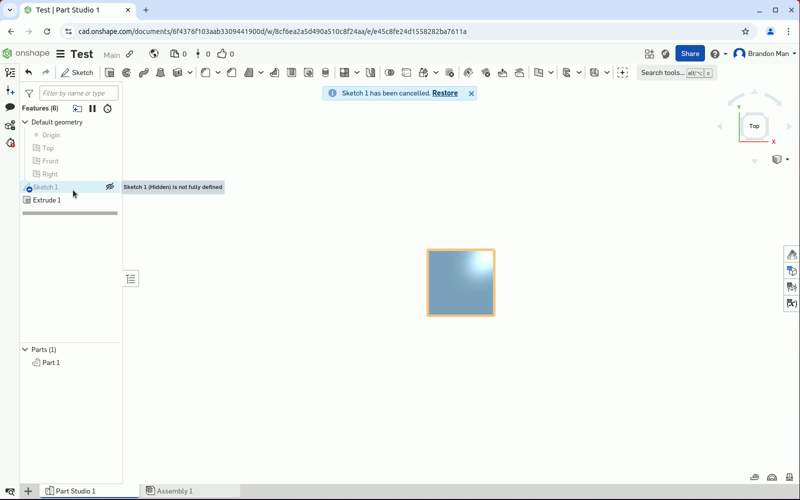
click(73, 189)
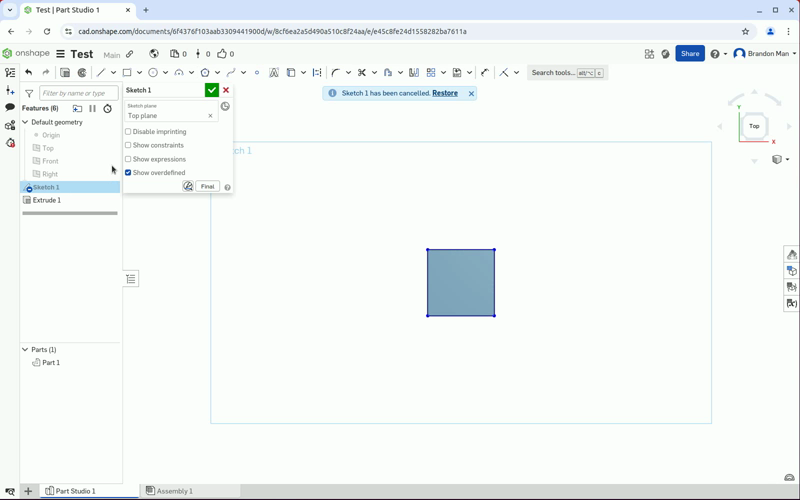
mouse_move(229, 92)
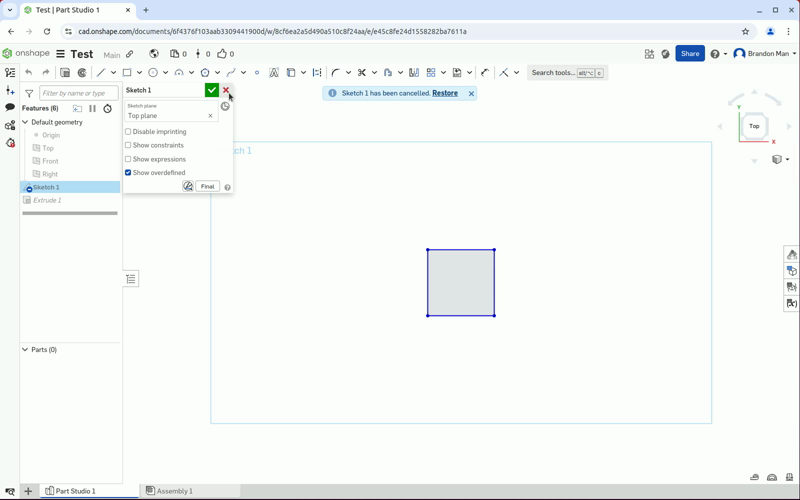
click(229, 92)
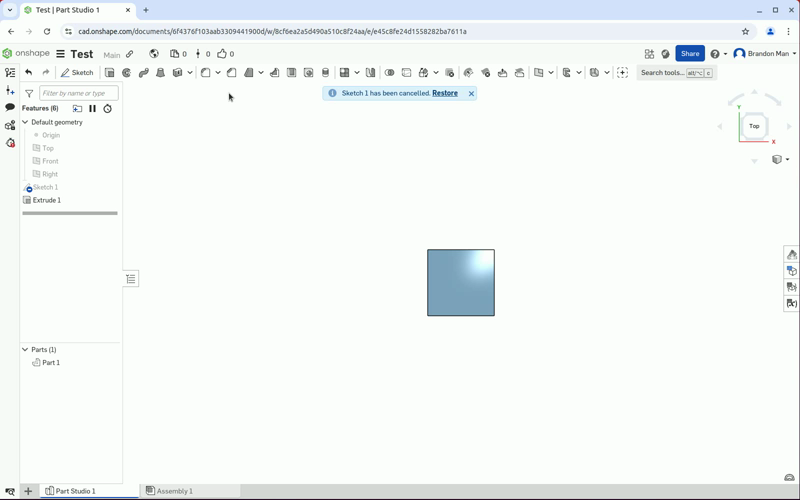
mouse_move(541, 75)
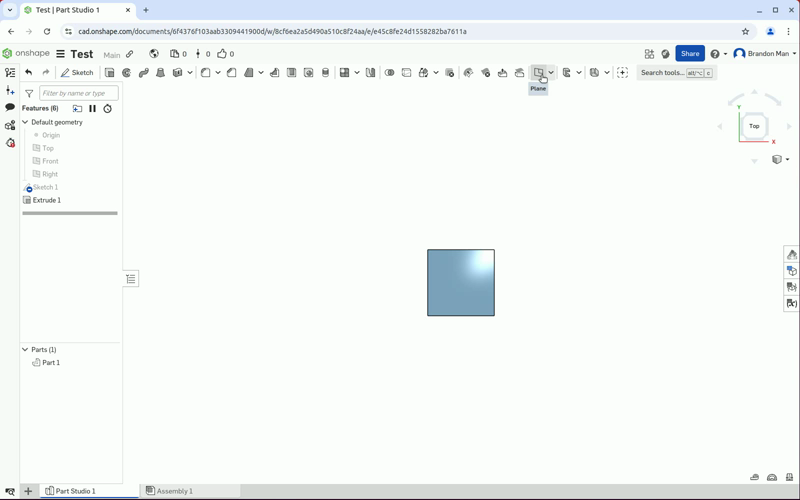
click(541, 75)
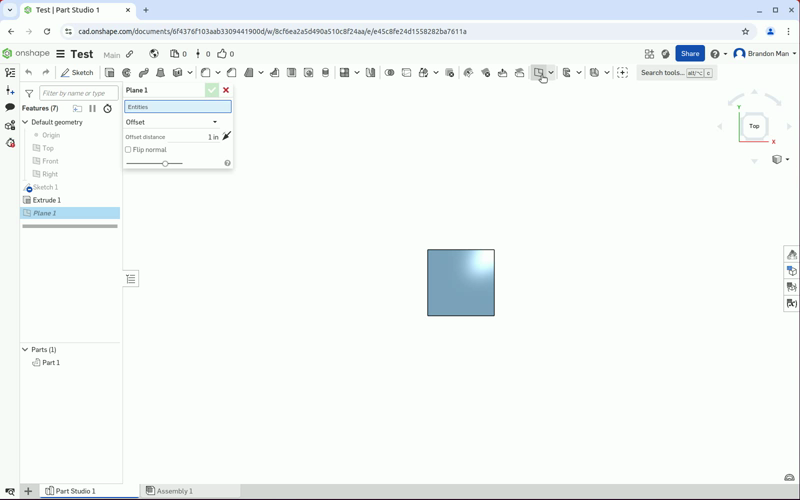
mouse_move(73, 150)
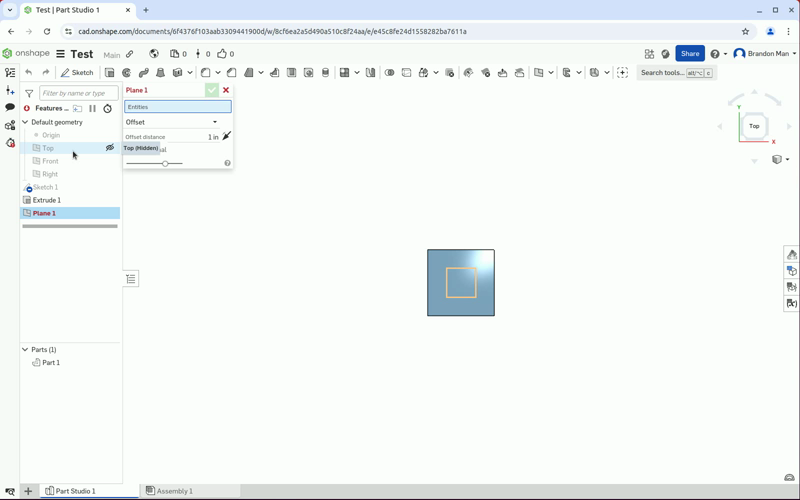
click(73, 150)
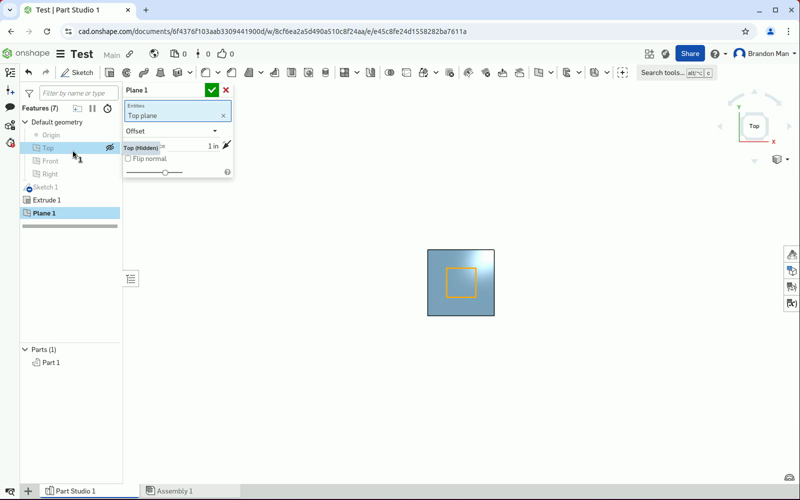
key(tab, 2)
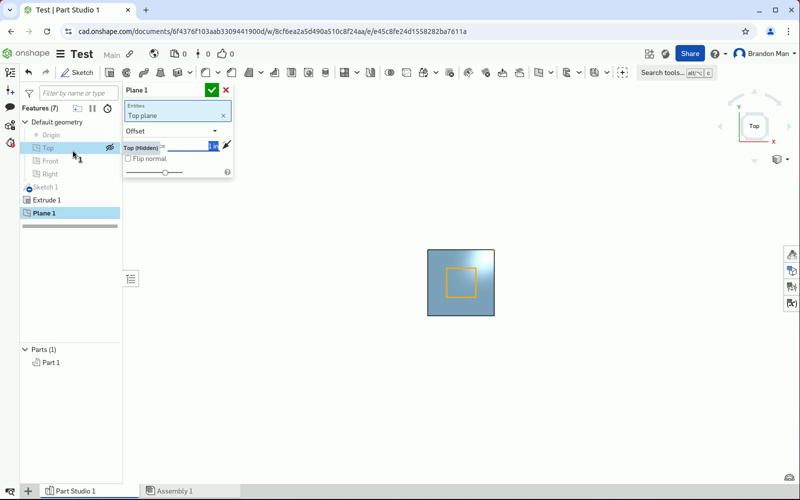
text(13.495)
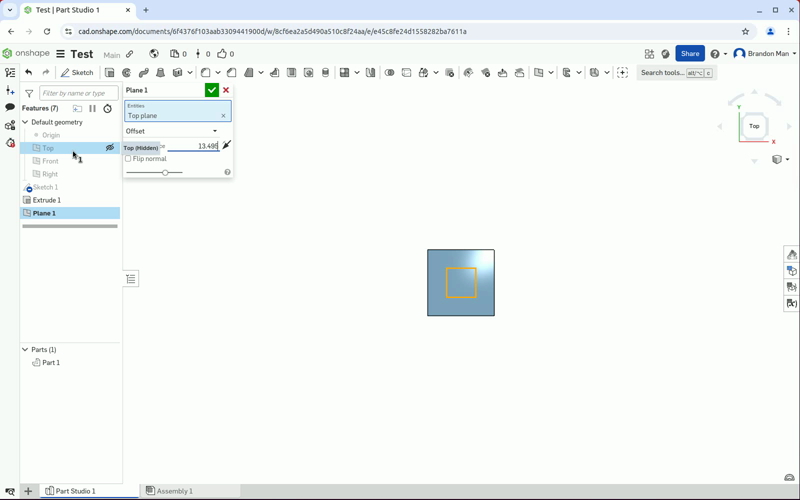
key(enter, 2)
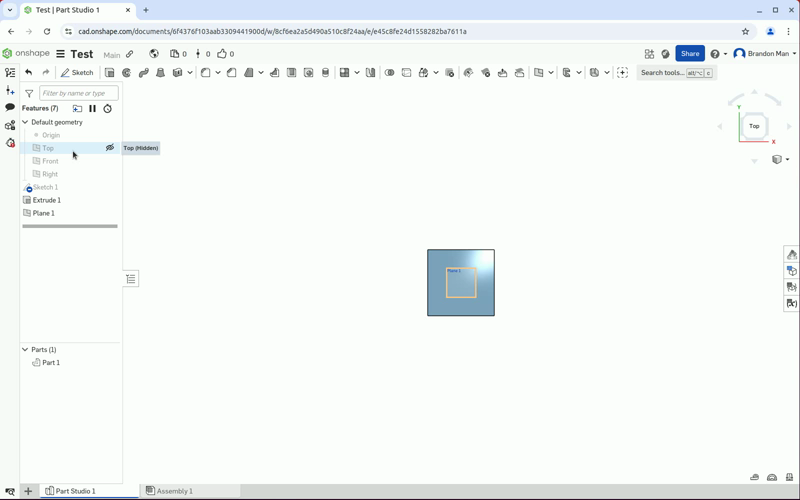
key(shift+s)
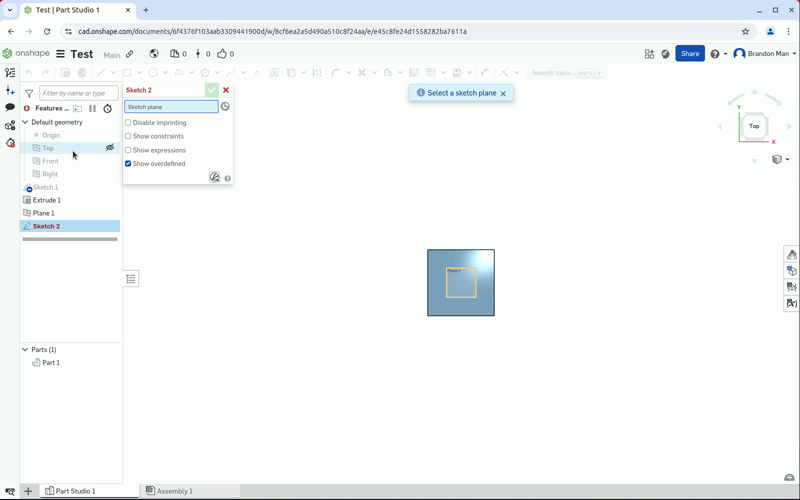
mouse_move(73, 215)
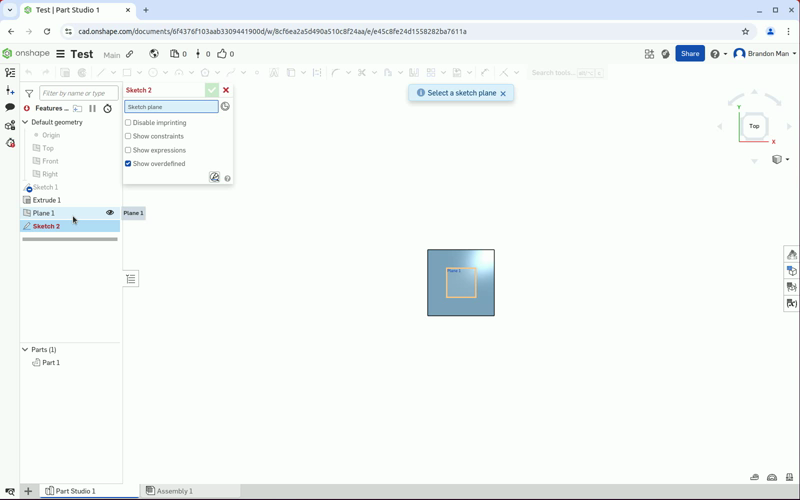
click(73, 215)
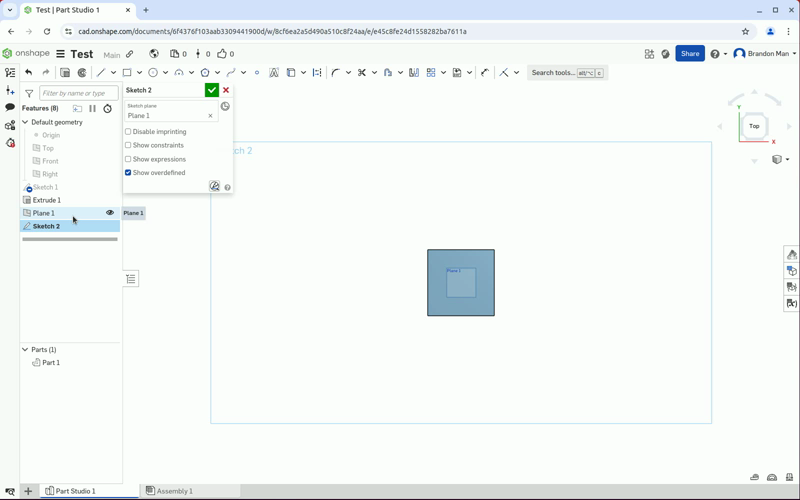
mouse_move(73, 352)
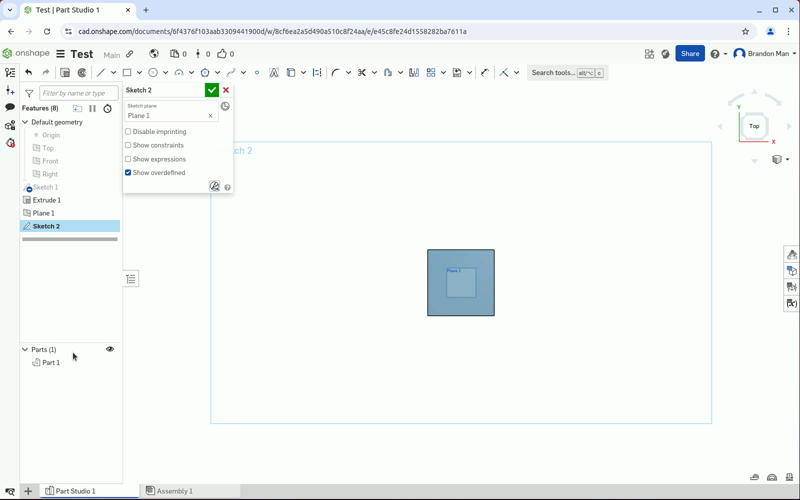
key(y)
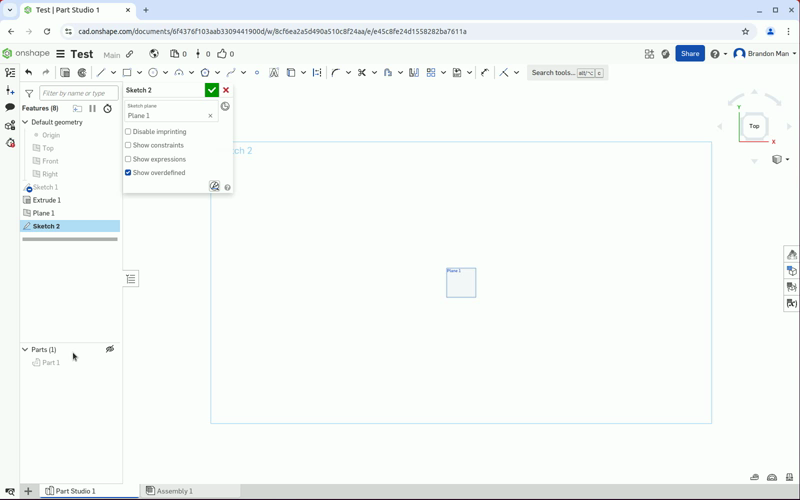
key(c)
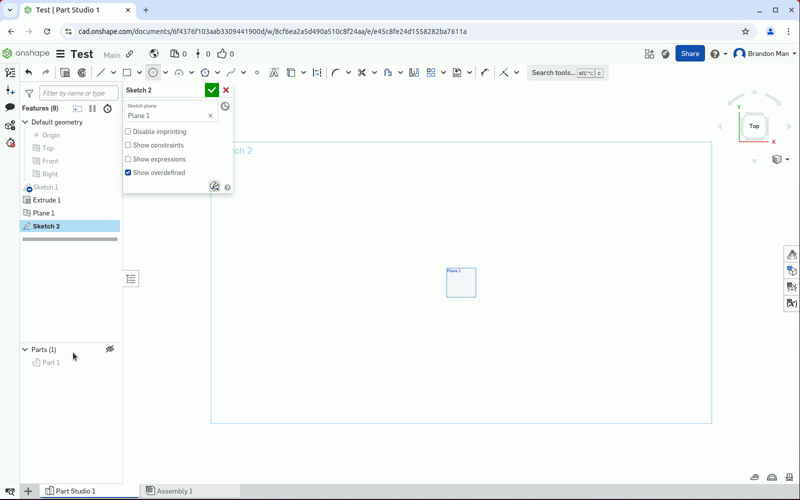
key_down(shift)
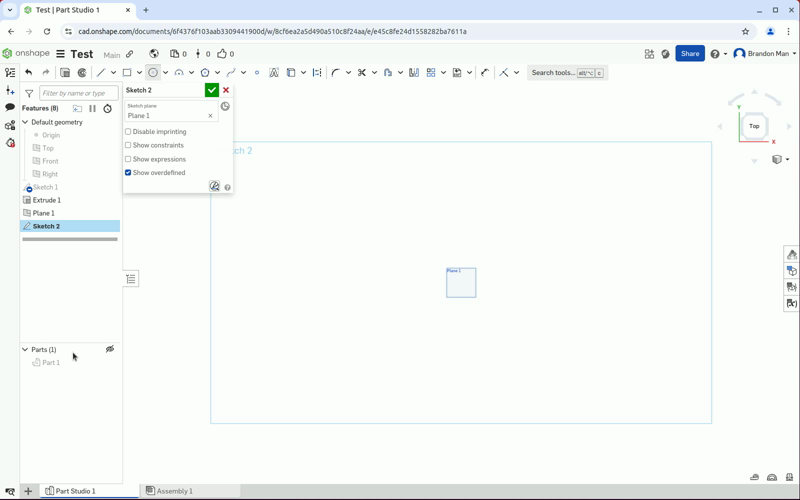
mouse_move(460, 282)
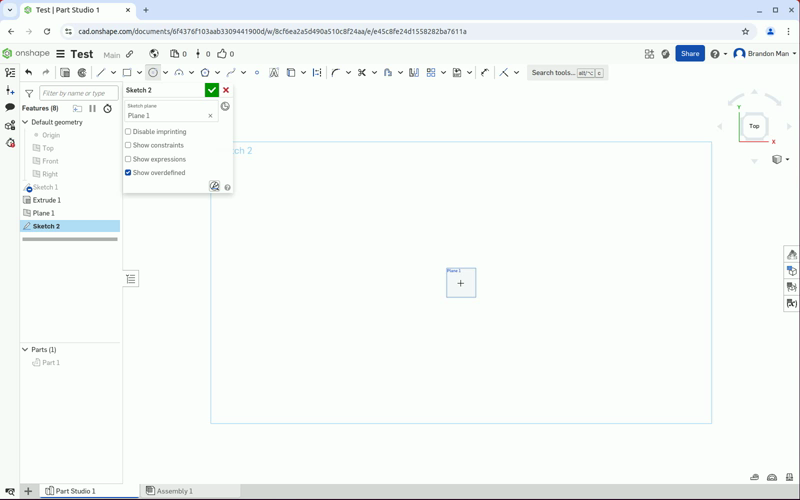
click(460, 282)
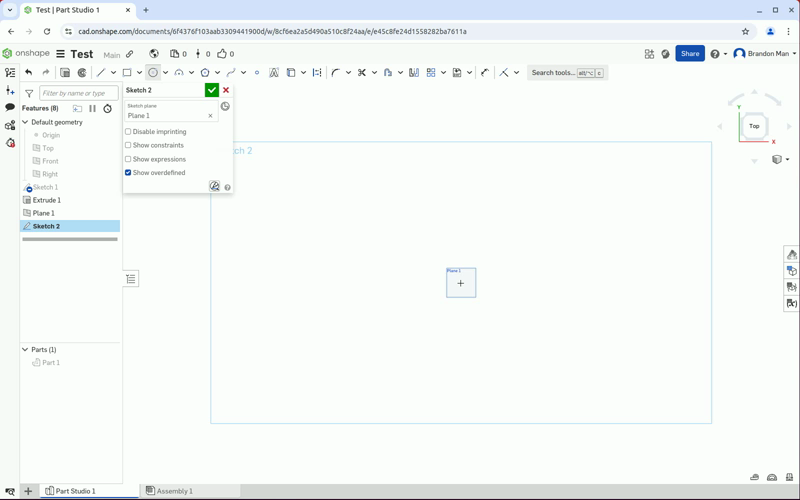
key_up(shift)
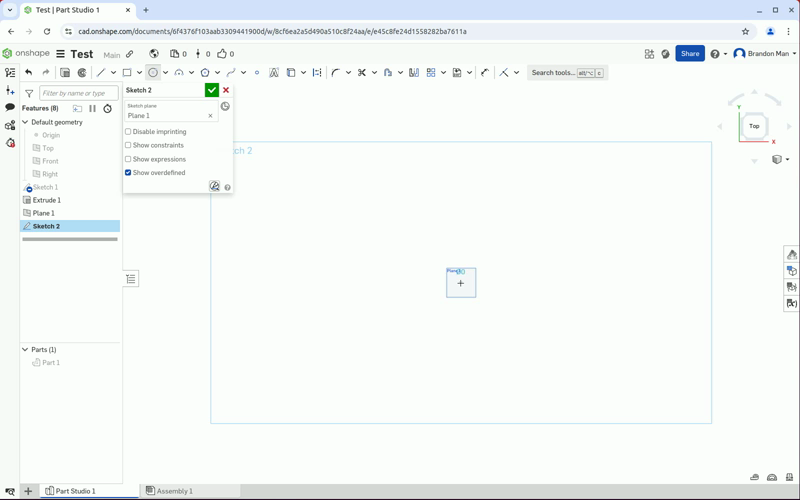
mouse_move(480, 282)
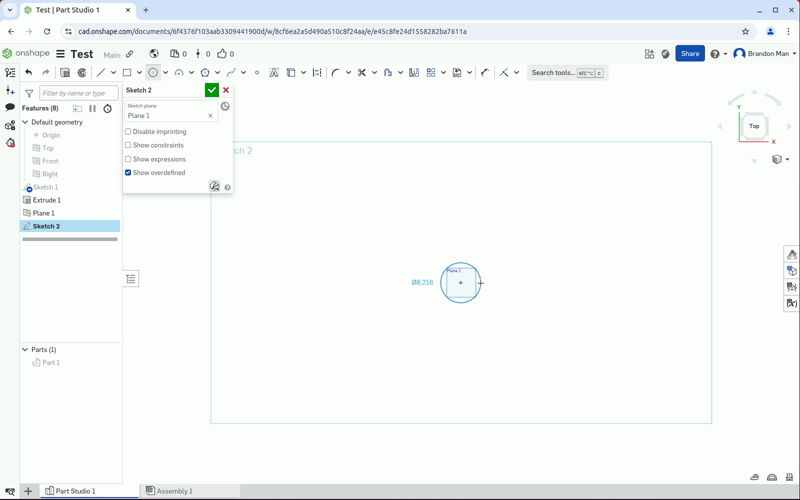
click(480, 282)
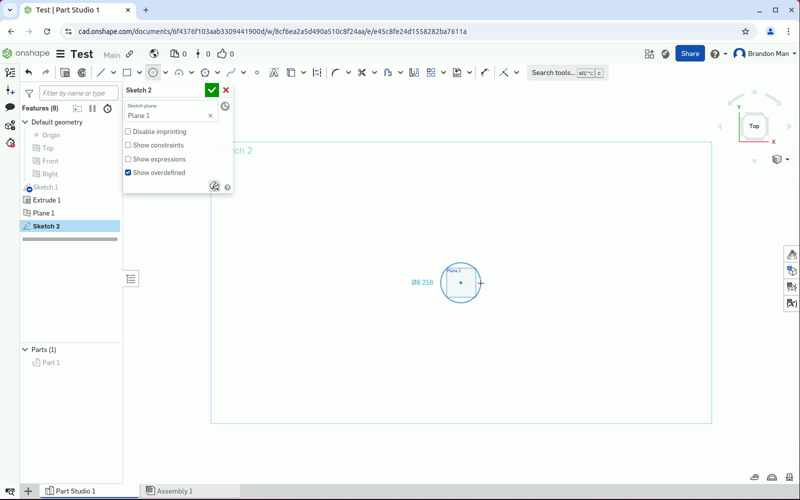
key(esc)
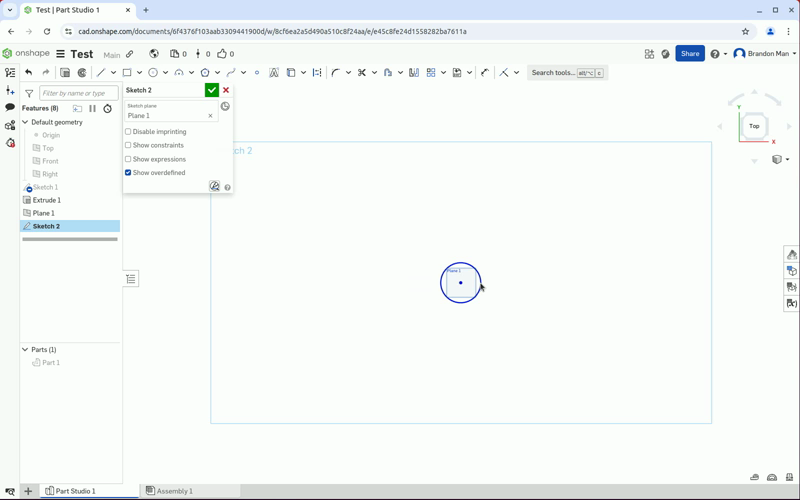
mouse_move(447, 277)
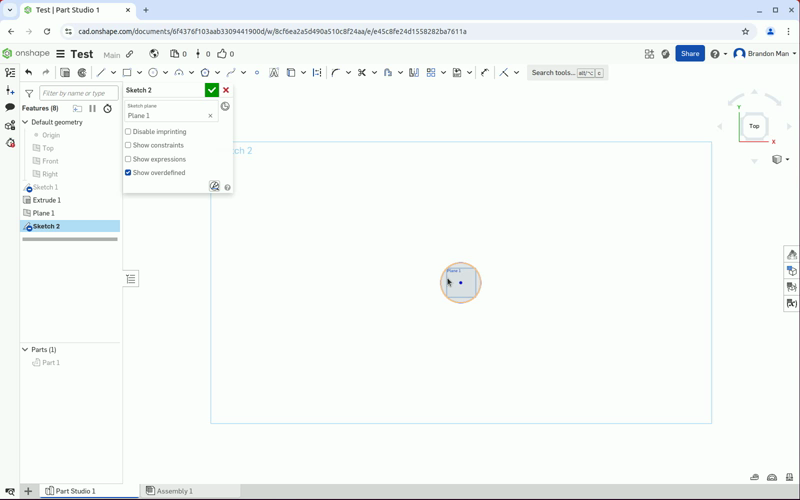
scroll(6)
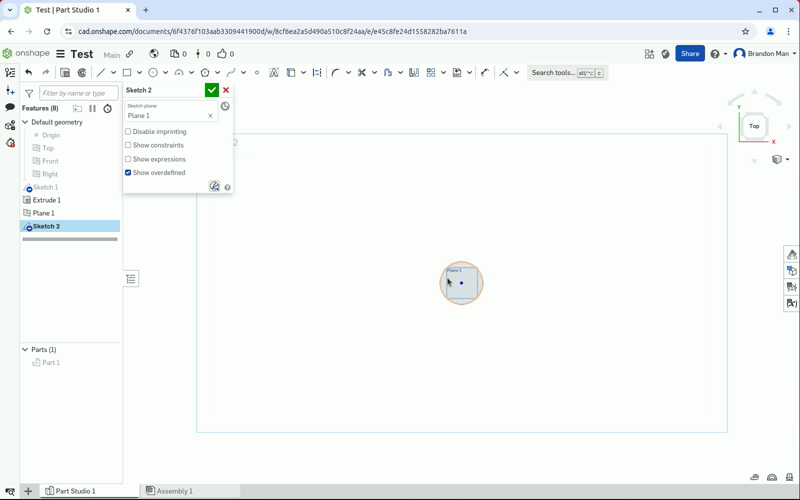
scroll(6)
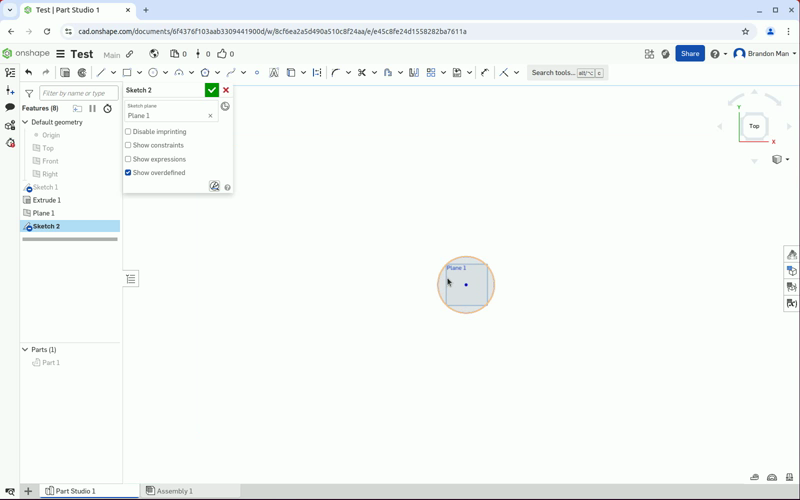
scroll(6)
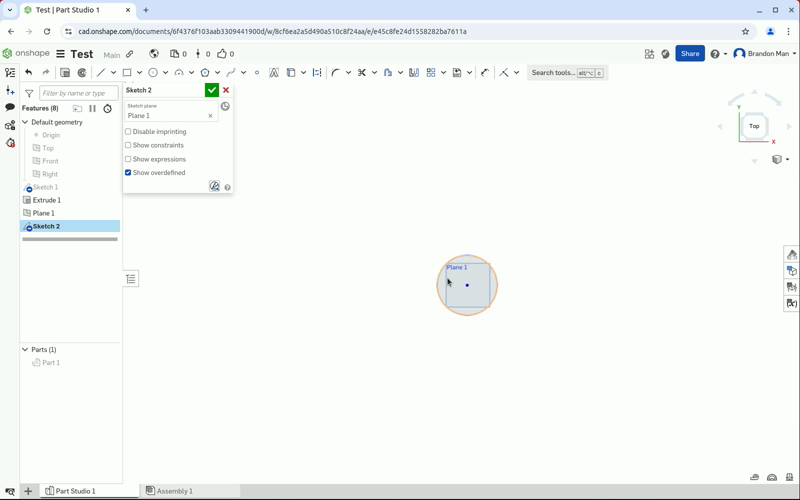
scroll(6)
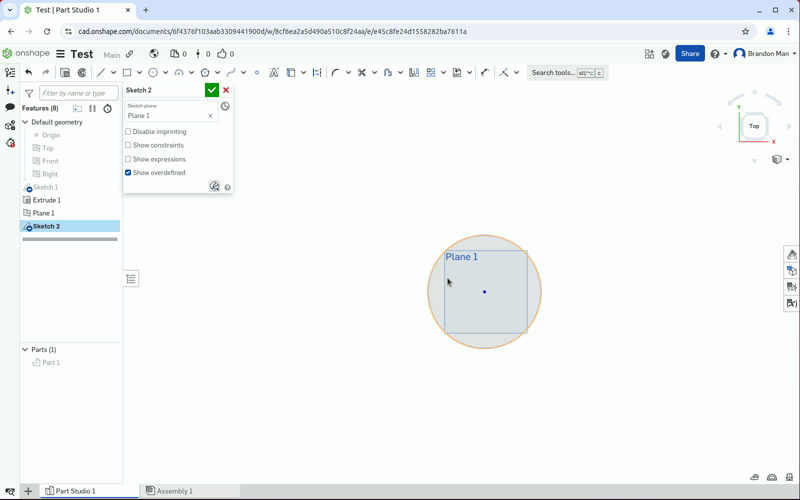
scroll(6)
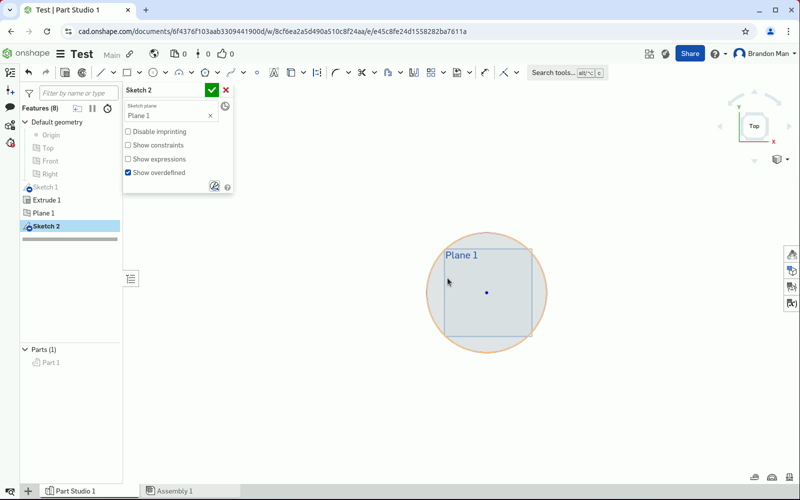
scroll(6)
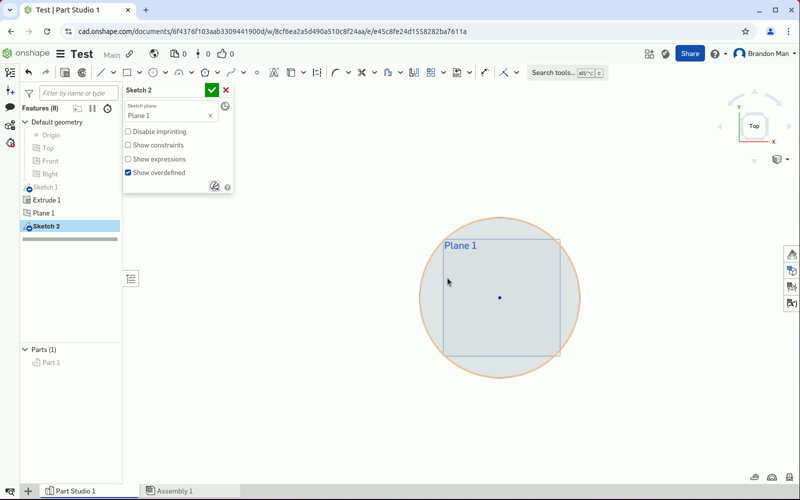
scroll(6)
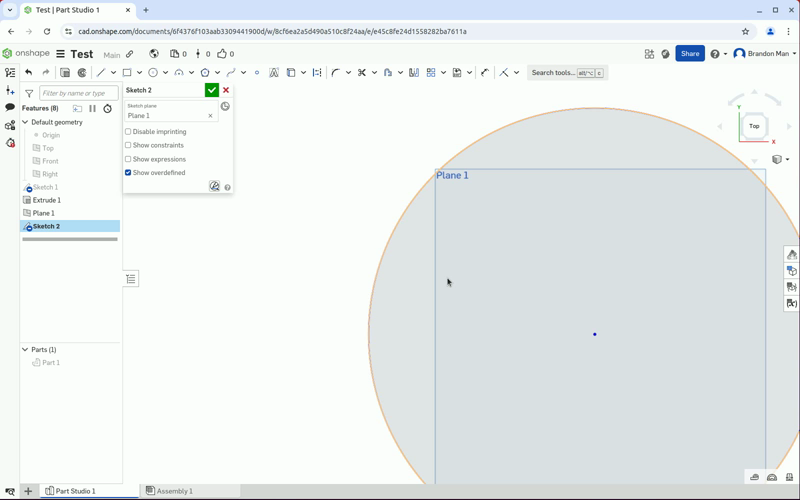
click(447, 277)
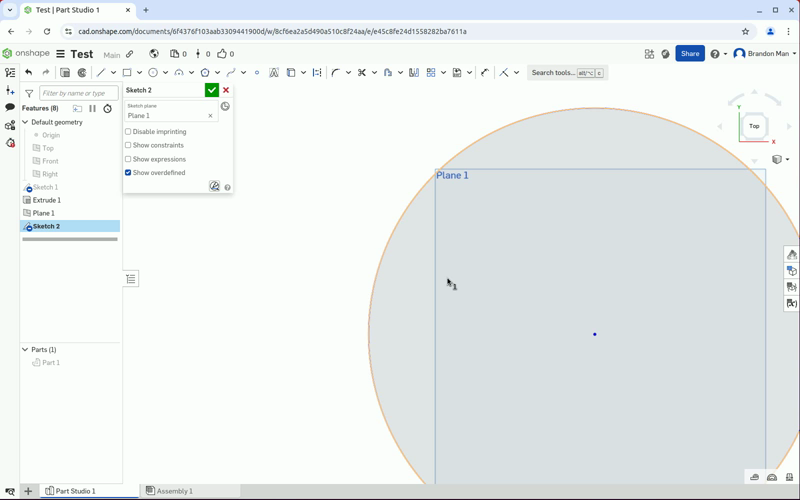
scroll(-6)
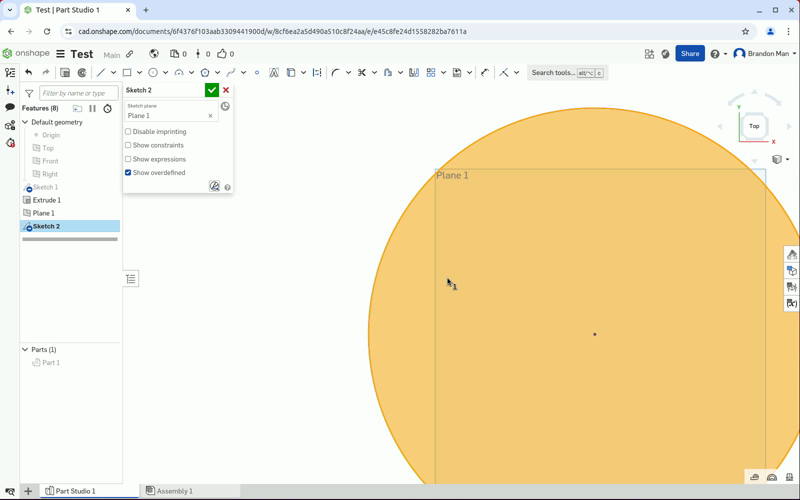
scroll(-6)
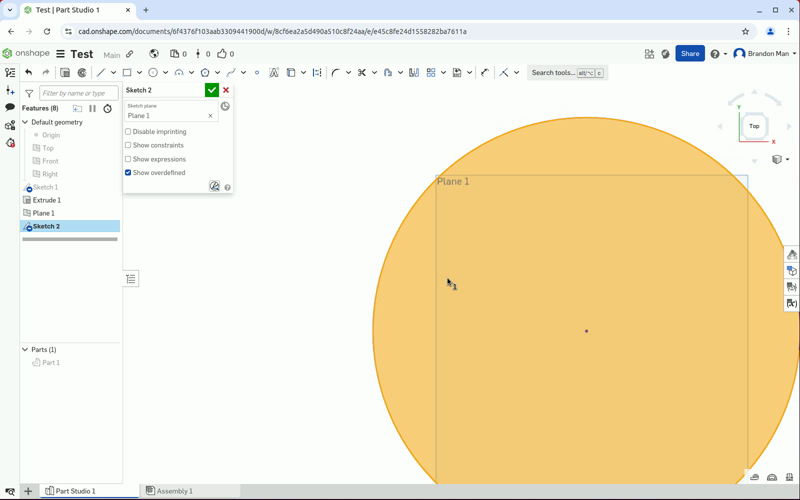
scroll(-6)
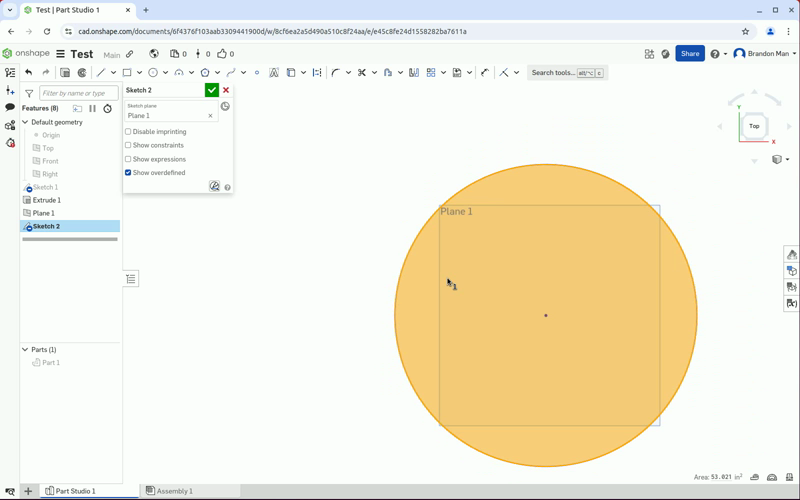
scroll(-6)
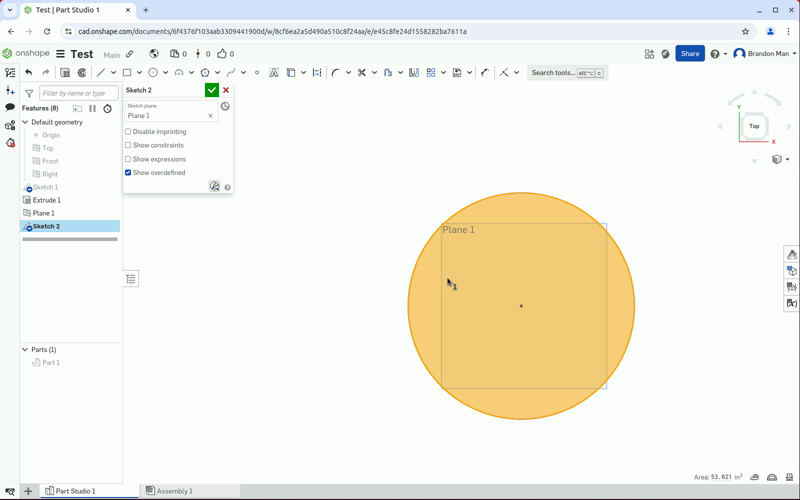
scroll(-6)
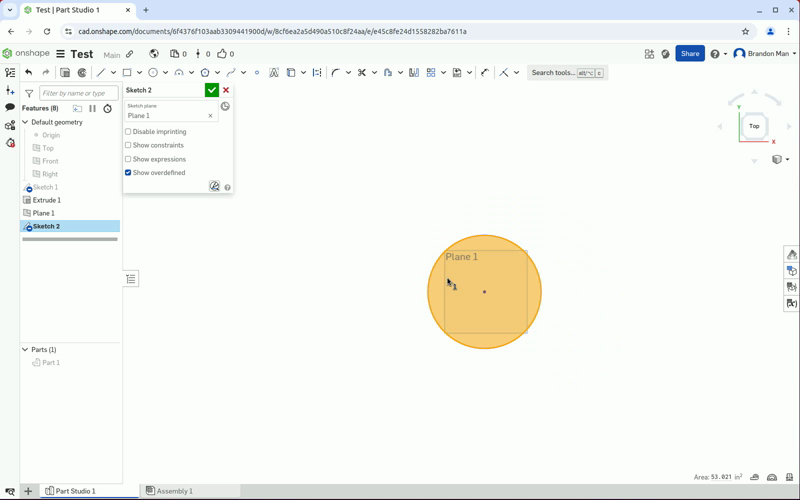
scroll(-6)
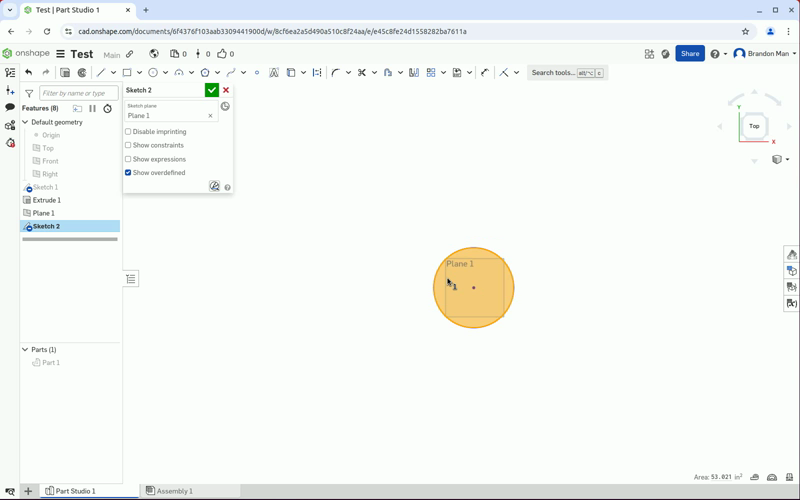
scroll(-6)
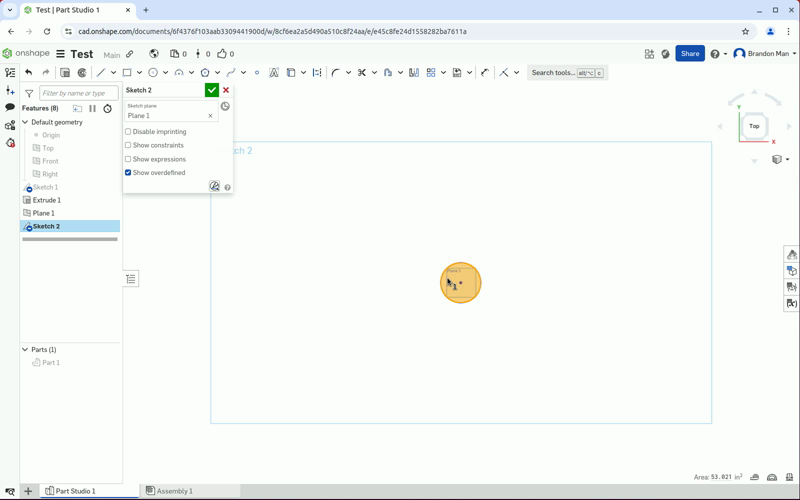
mouse_move(73, 352)
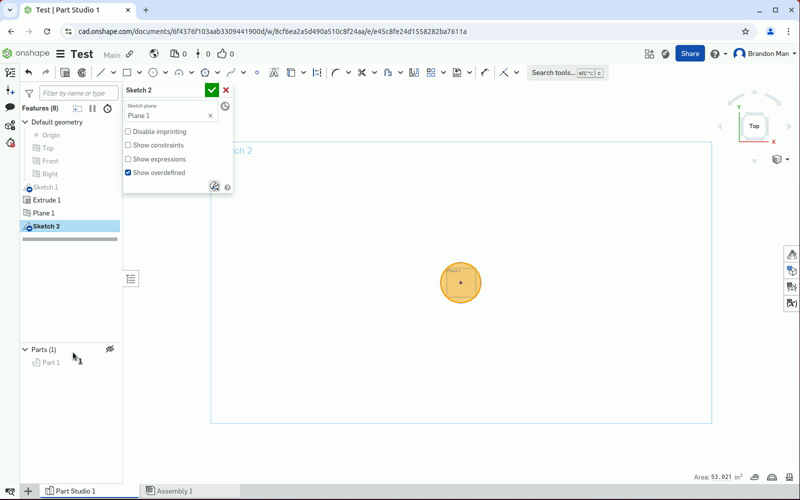
key(shift+y)
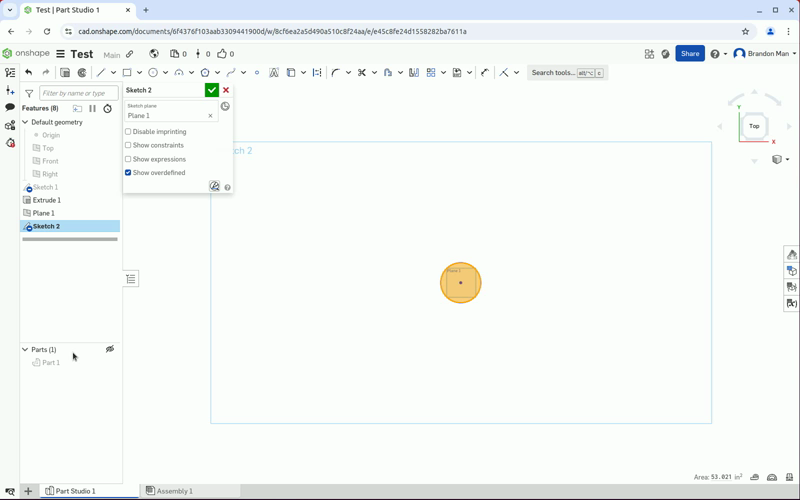
key(shift+e)
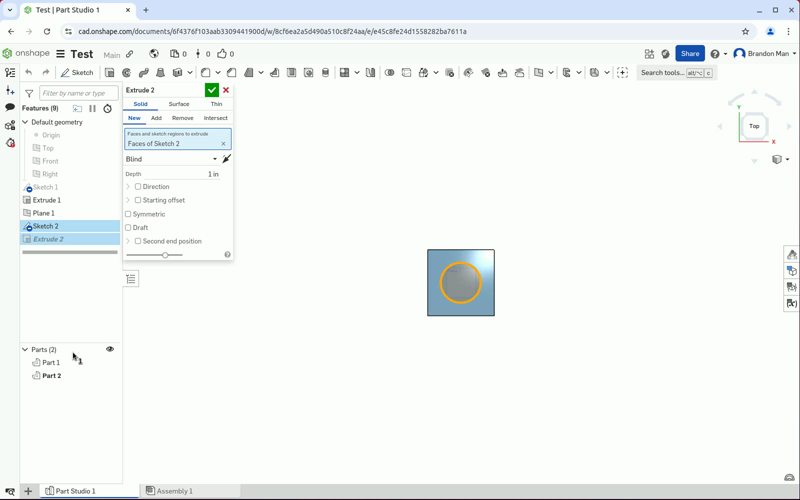
mouse_move(143, 106)
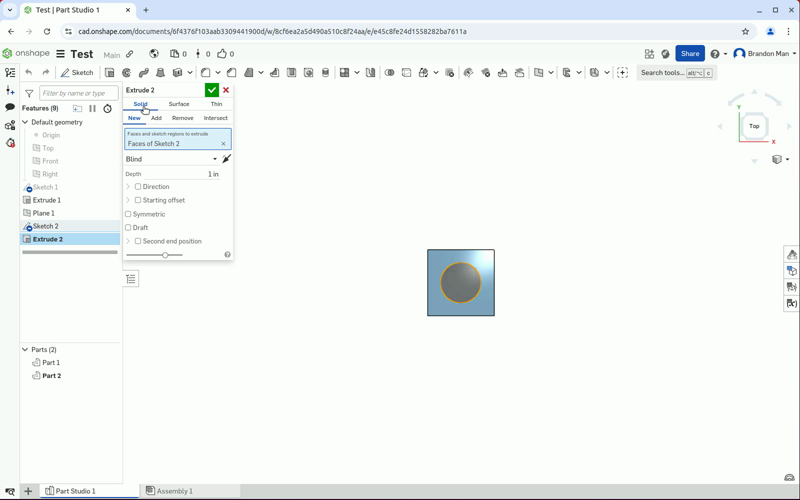
click(143, 106)
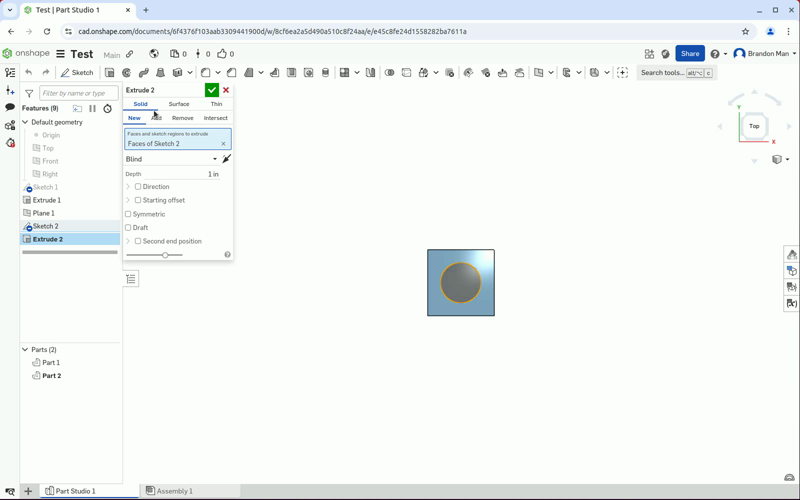
mouse_move(186, 120)
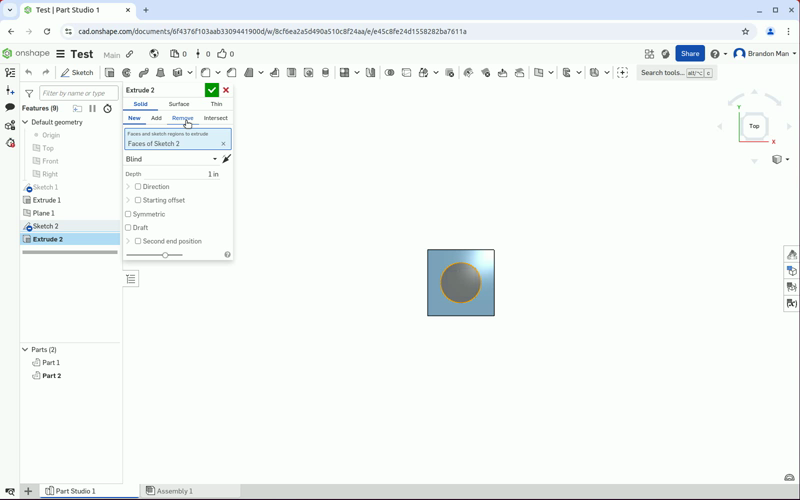
click(186, 120)
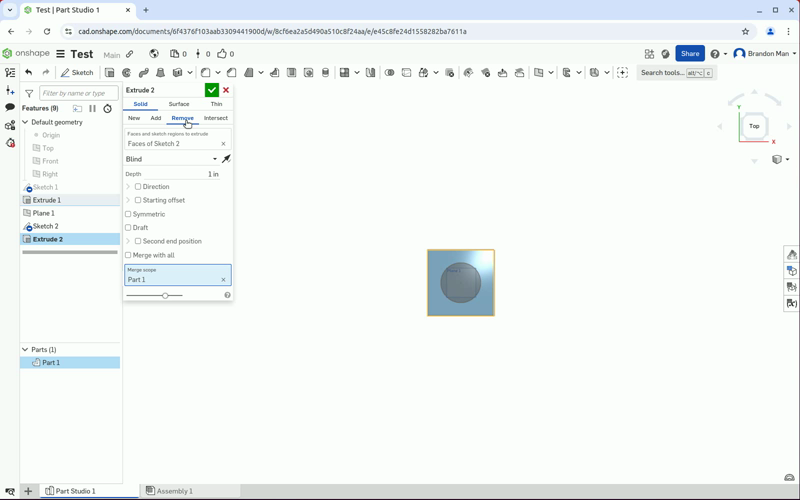
key(tab, 4)
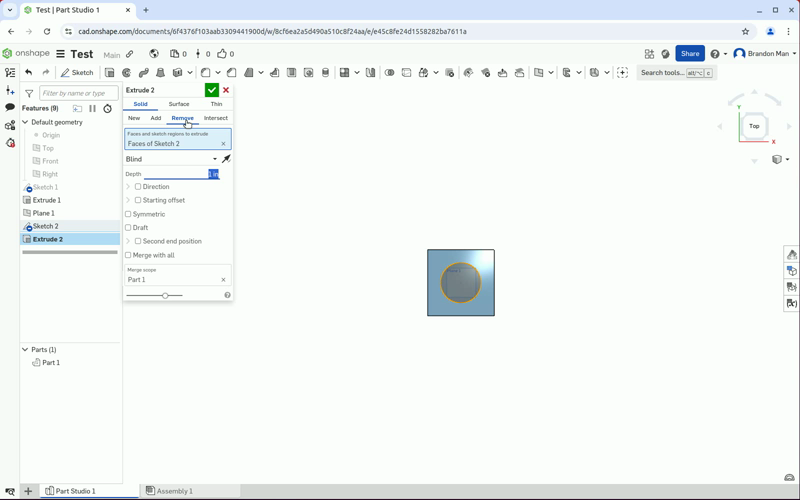
text(13.48)
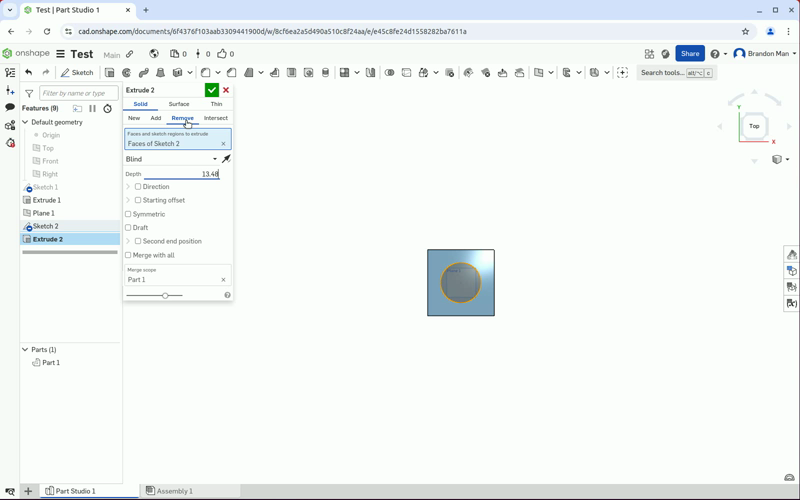
key(tab, 6)
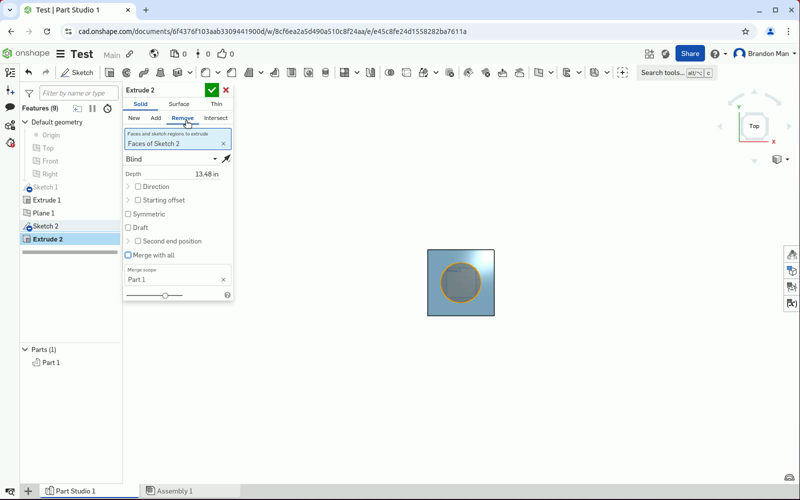
key(space)
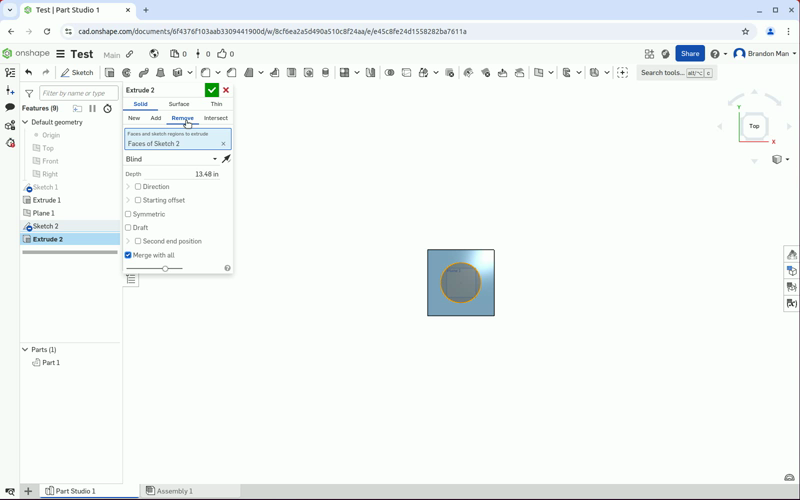
key(enter)
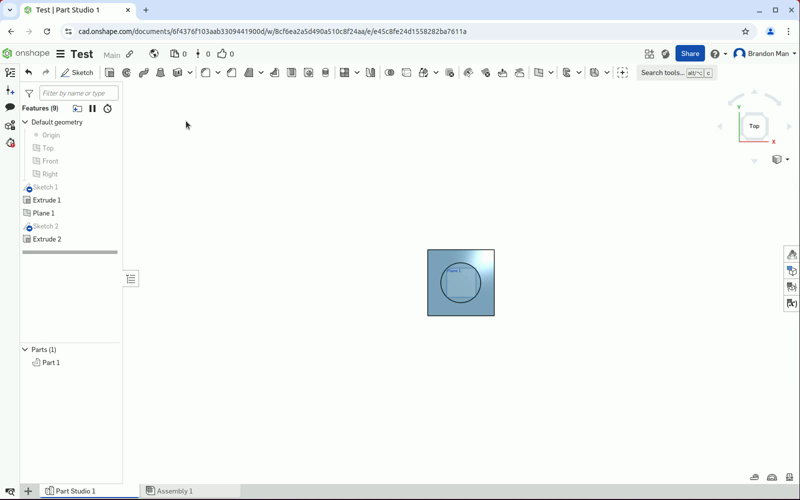
key(shift+h)
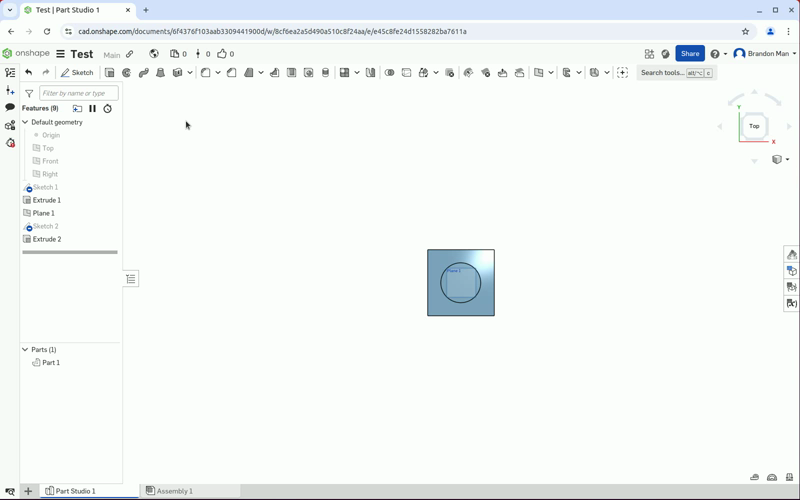
key(shift+h)
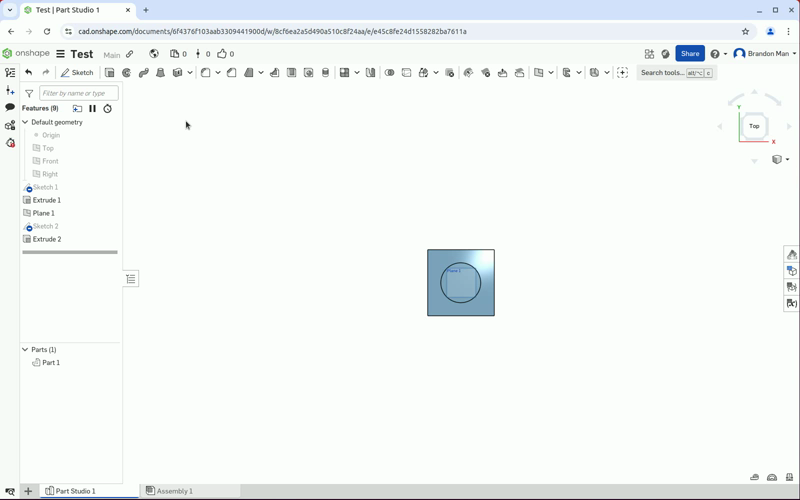
mouse_move(73, 189)
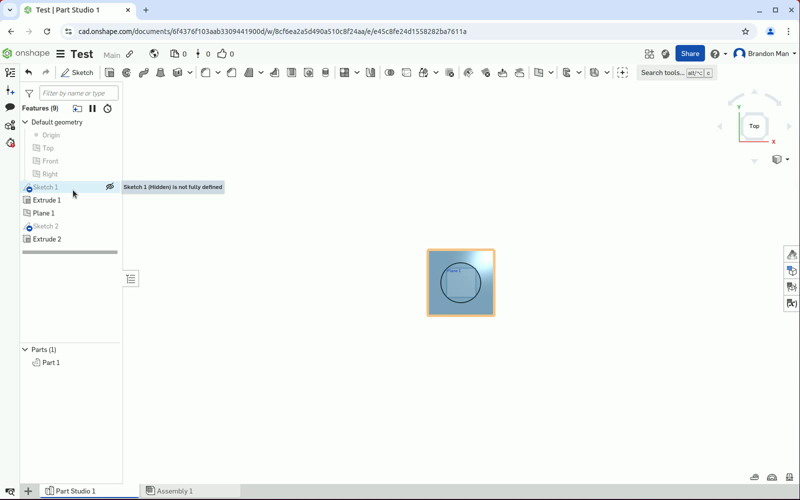
click(73, 189)
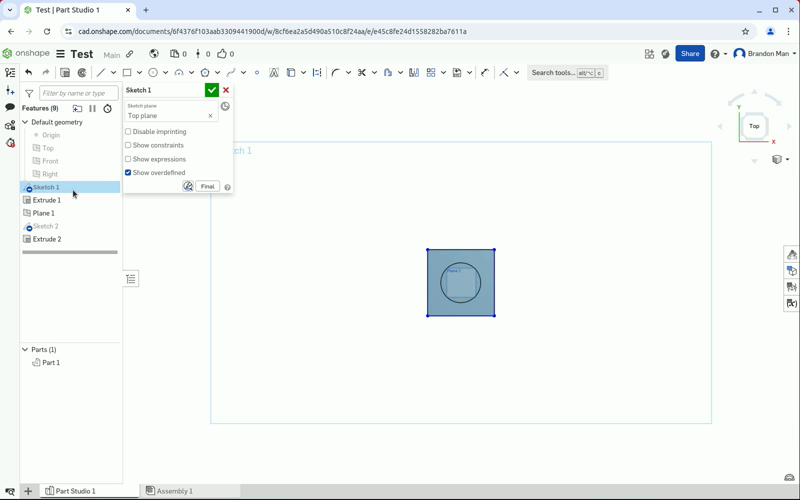
mouse_move(229, 92)
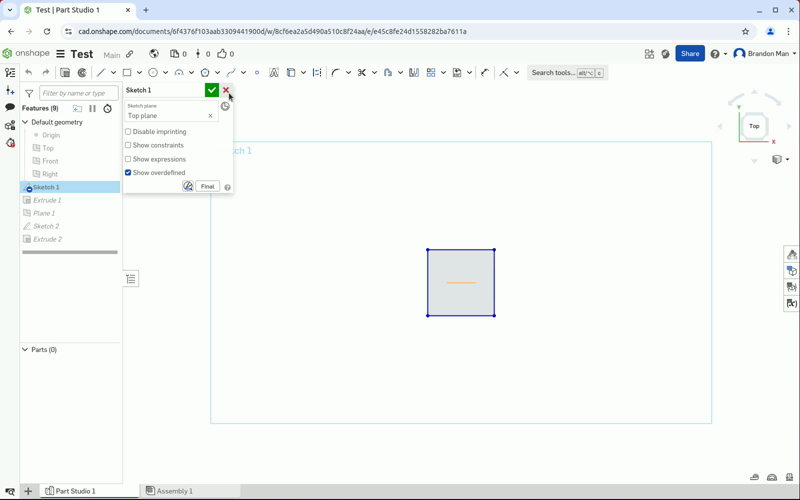
click(229, 92)
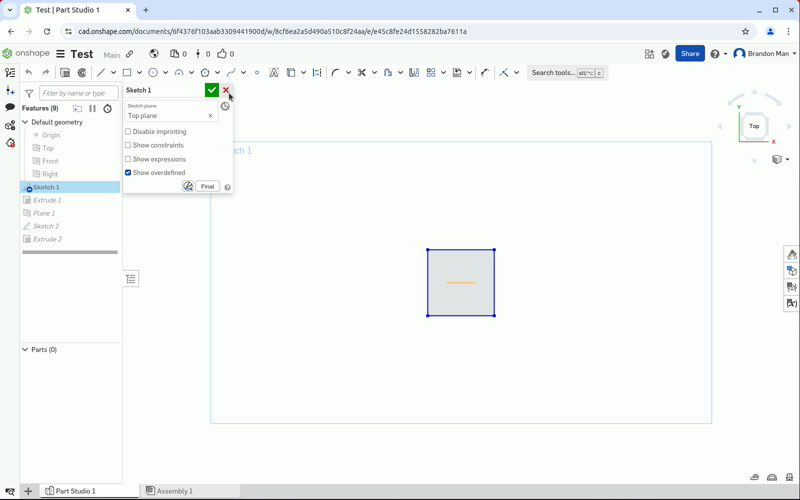
key(shift+s)
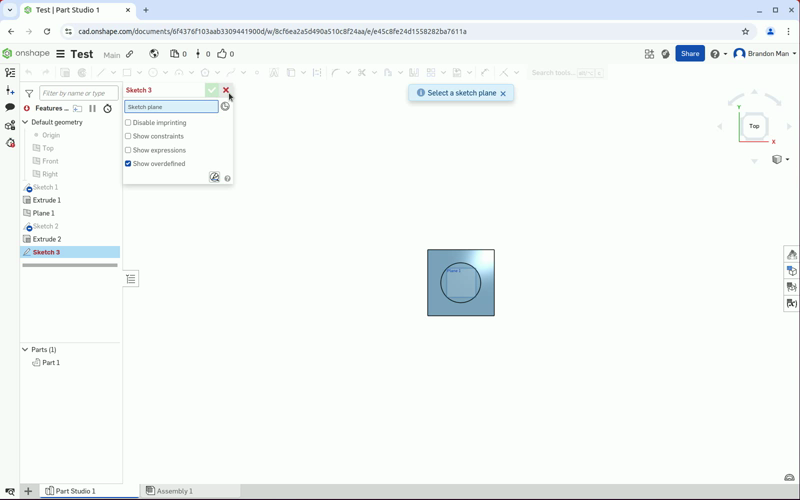
mouse_move(73, 150)
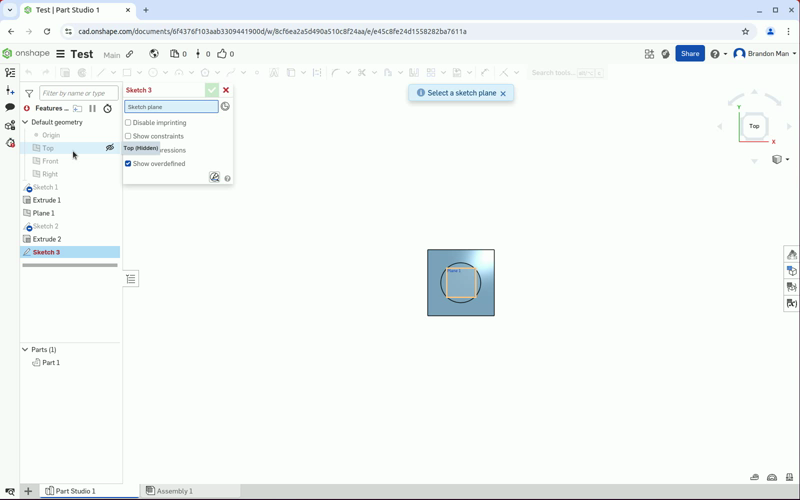
click(73, 150)
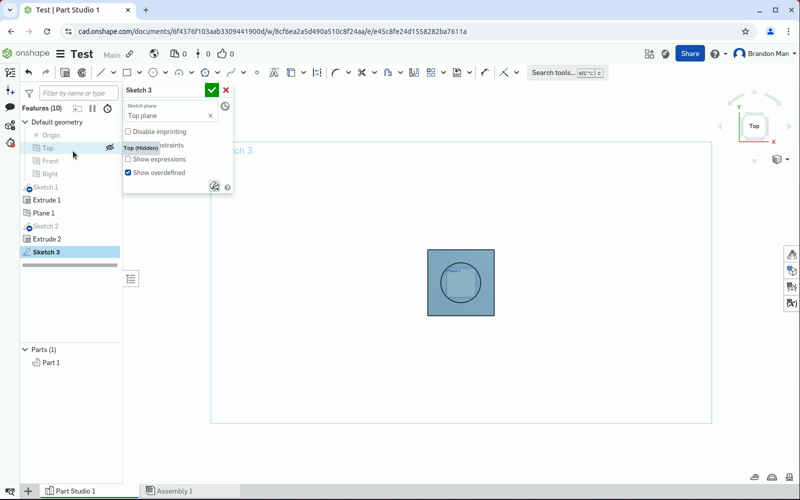
mouse_move(73, 352)
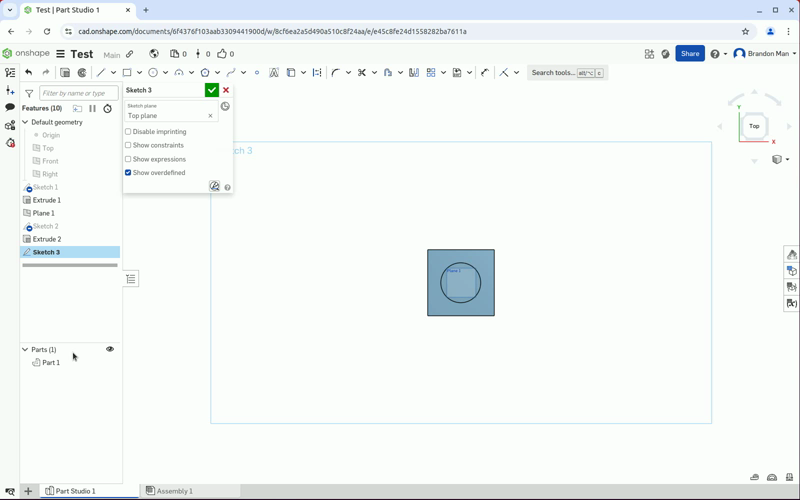
key(y)
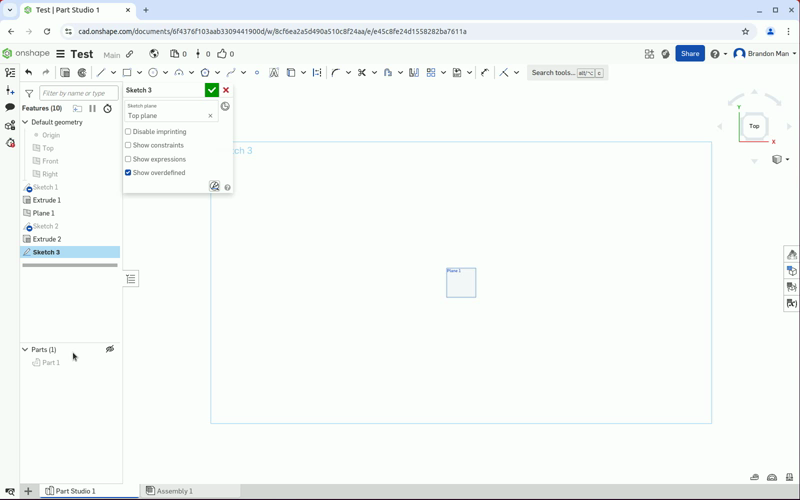
key(c)
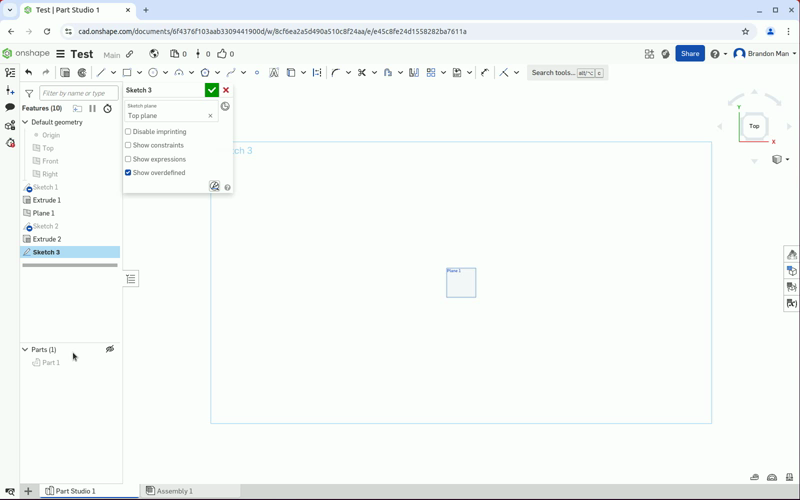
key_down(shift)
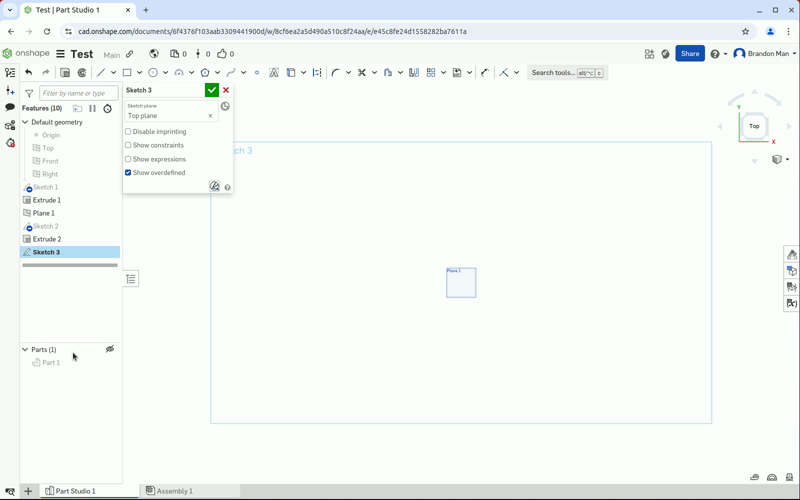
mouse_move(381, 325)
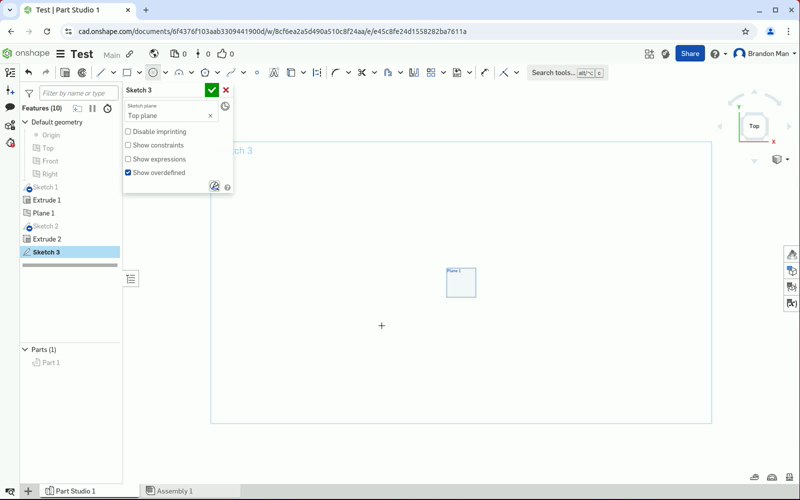
click(381, 325)
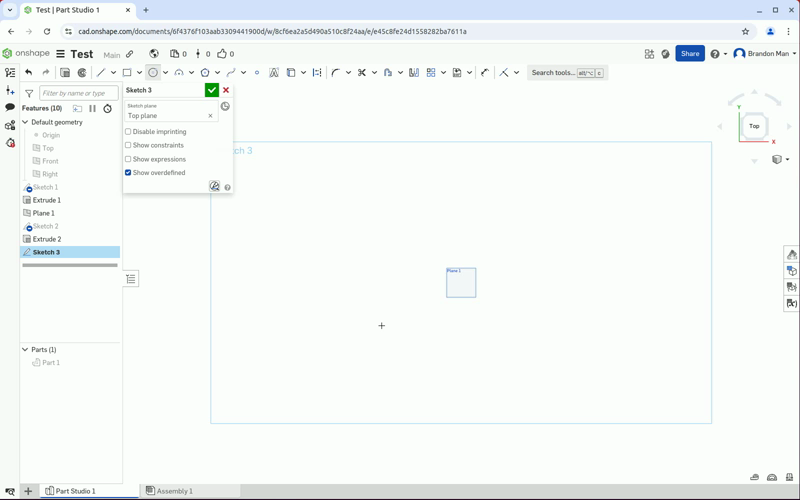
key_up(shift)
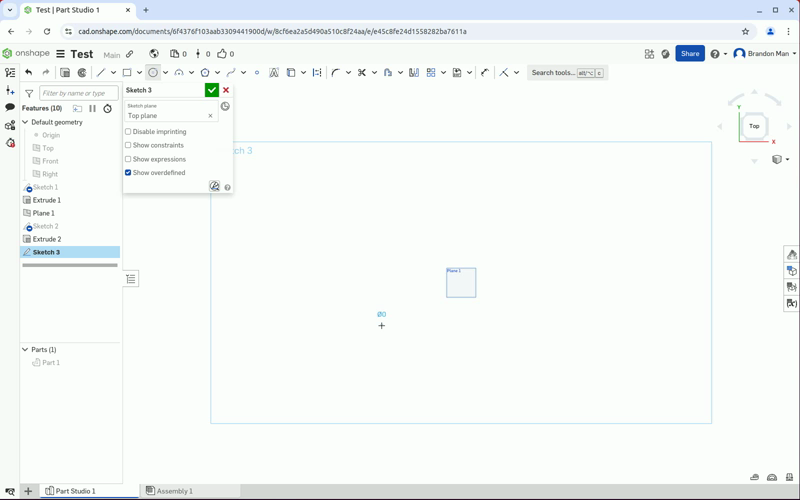
mouse_move(414, 325)
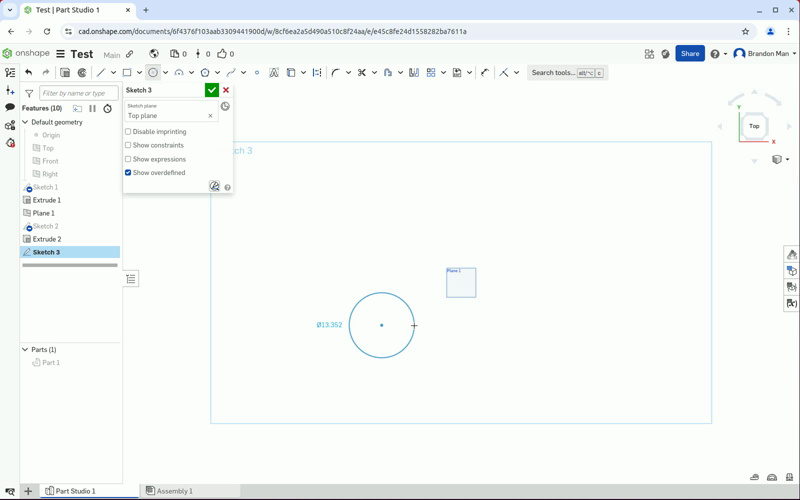
click(414, 325)
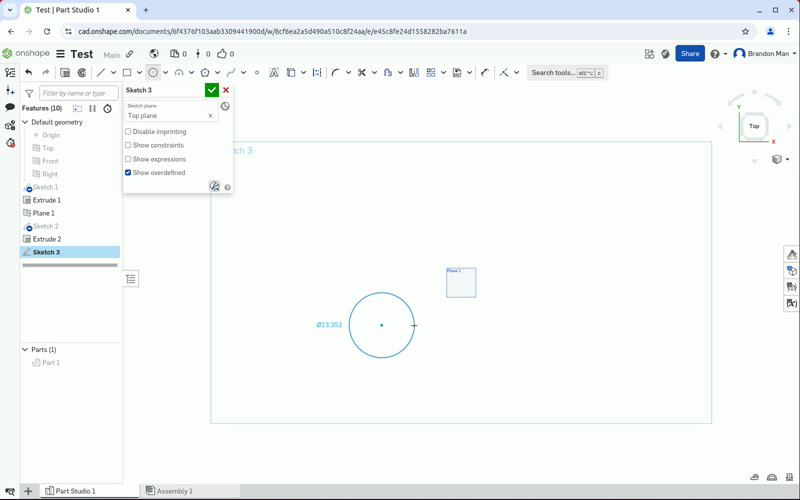
key(esc)
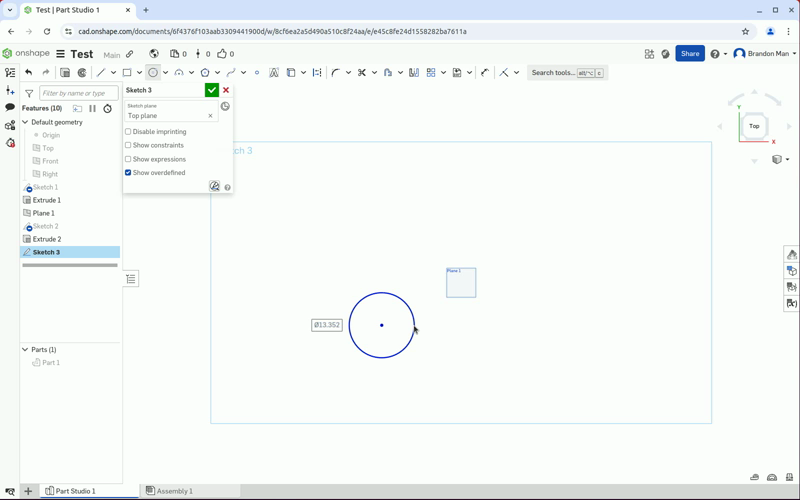
mouse_move(378, 317)
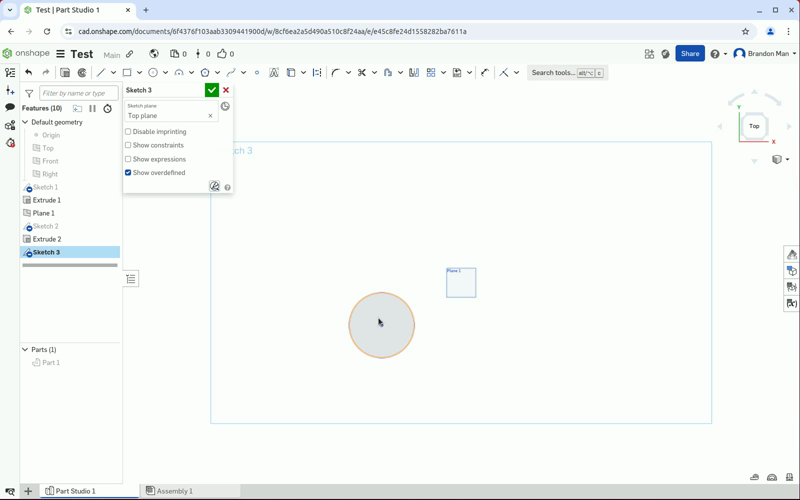
click(378, 317)
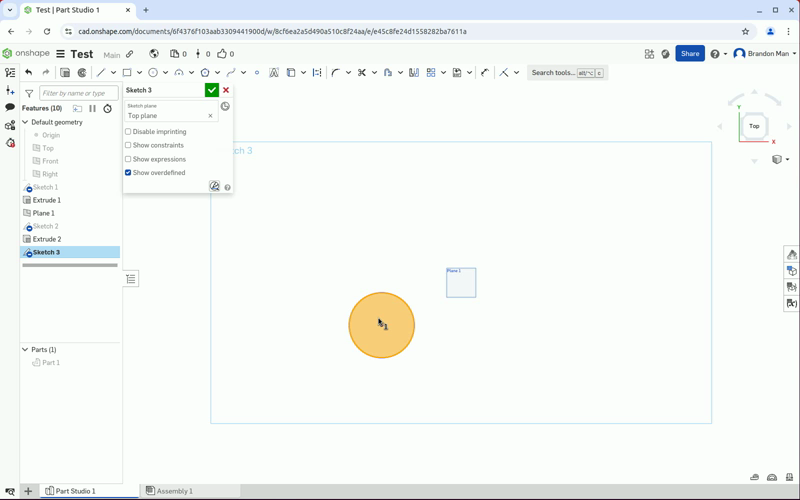
mouse_move(73, 352)
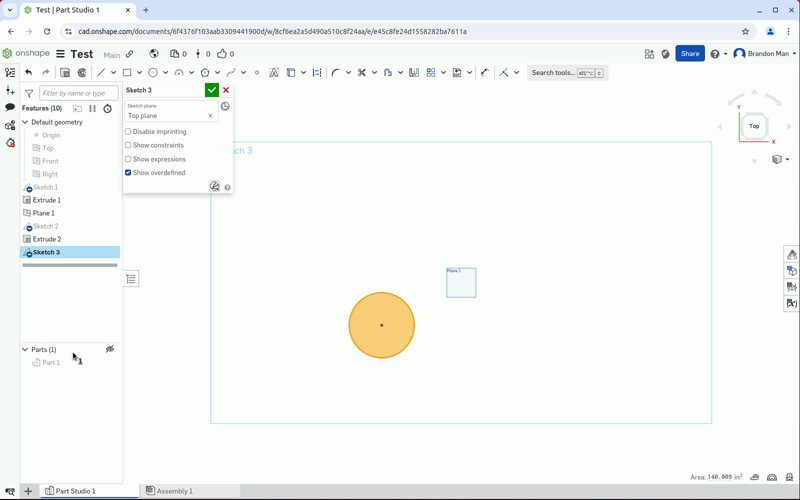
key(shift+y)
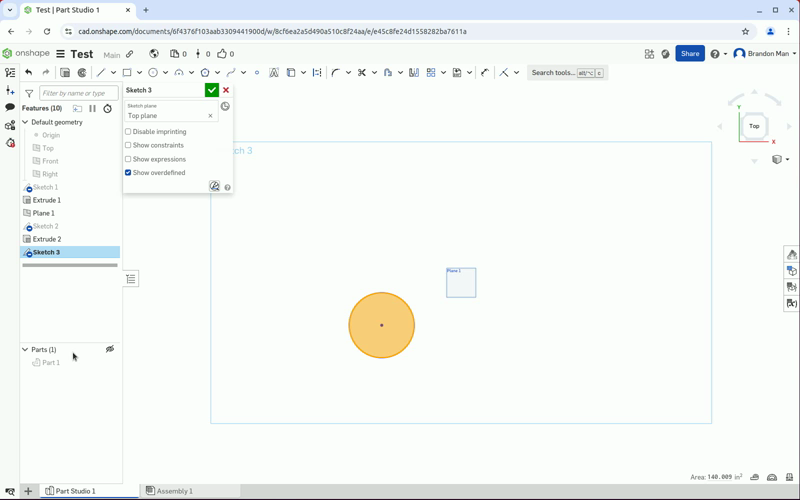
key(shift+e)
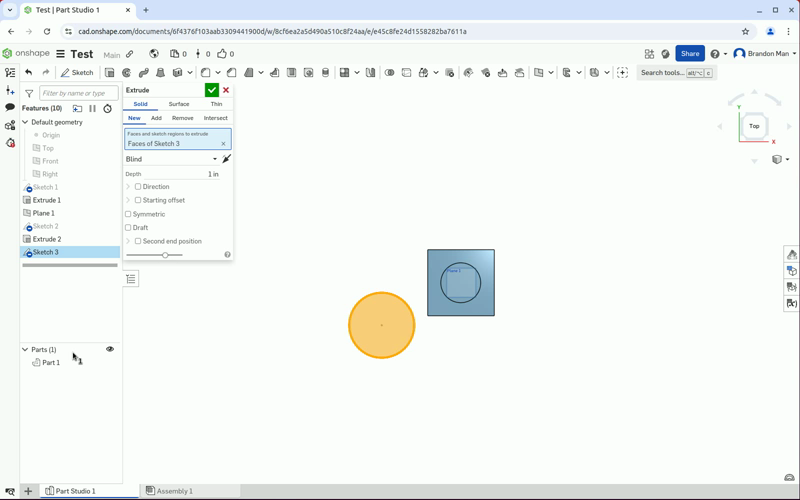
mouse_move(143, 106)
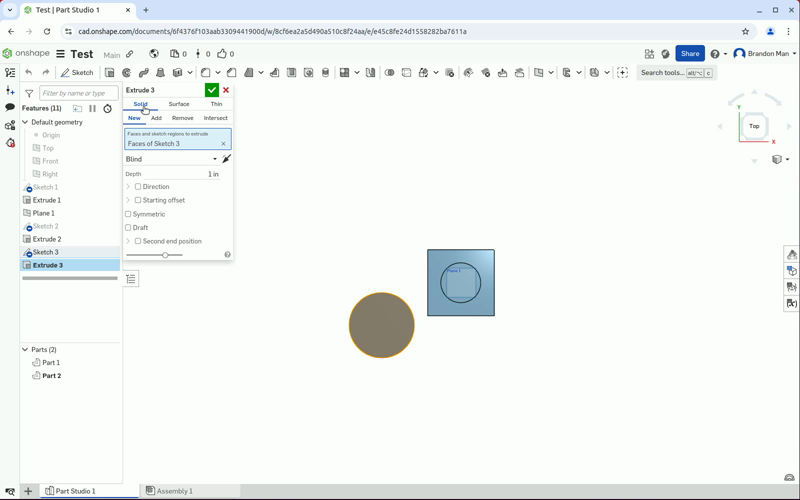
click(143, 106)
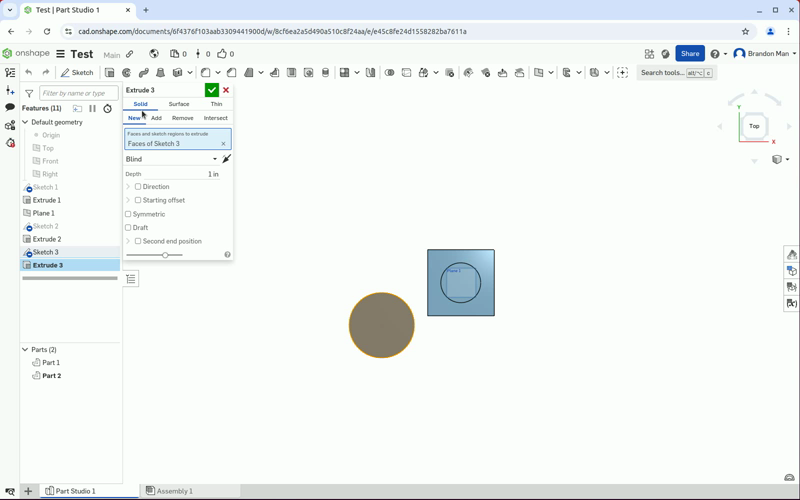
mouse_move(137, 120)
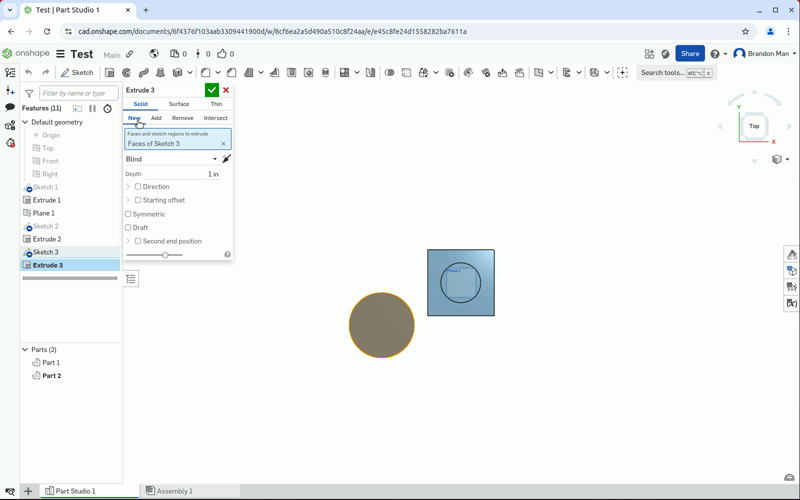
click(137, 120)
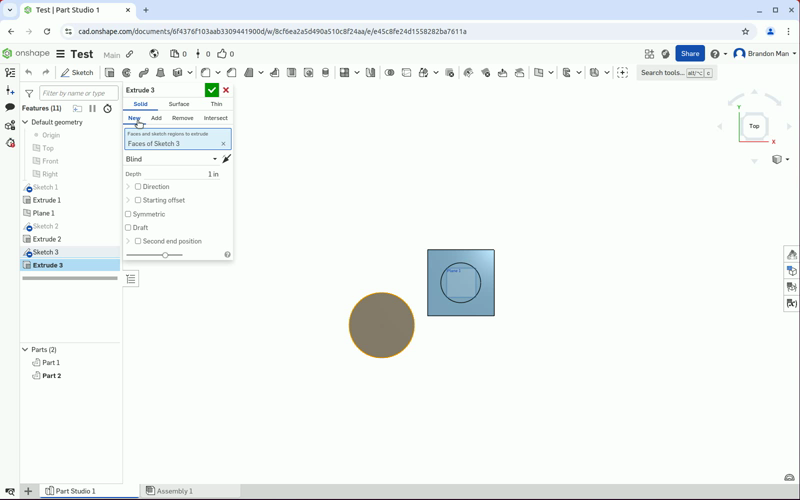
key(tab, 4)
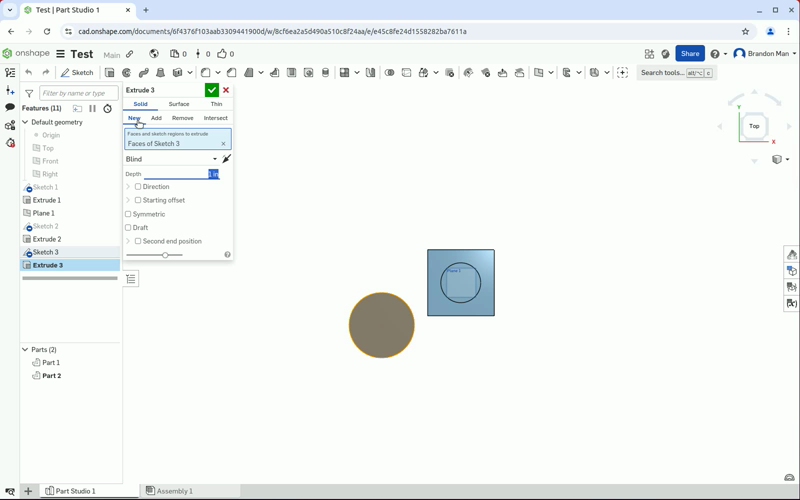
text(13.48)
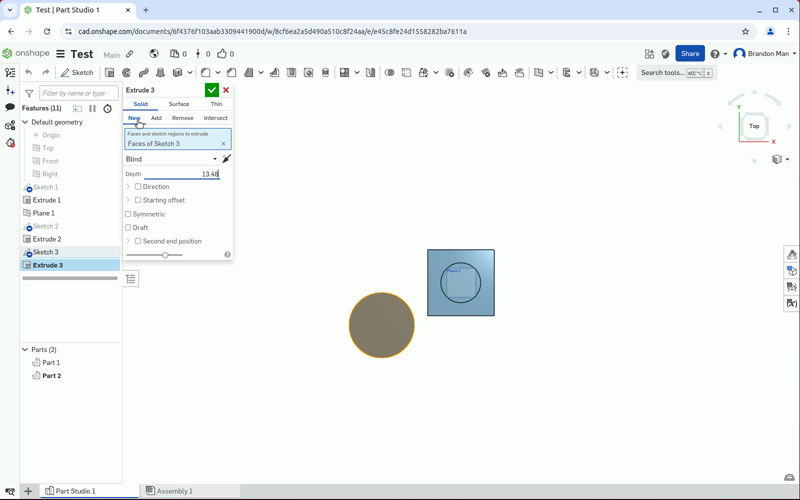
key(enter)
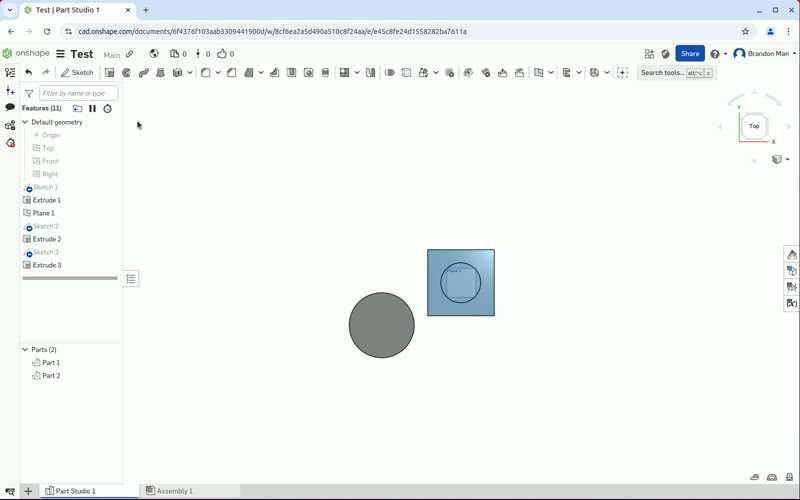
key(shift+h)
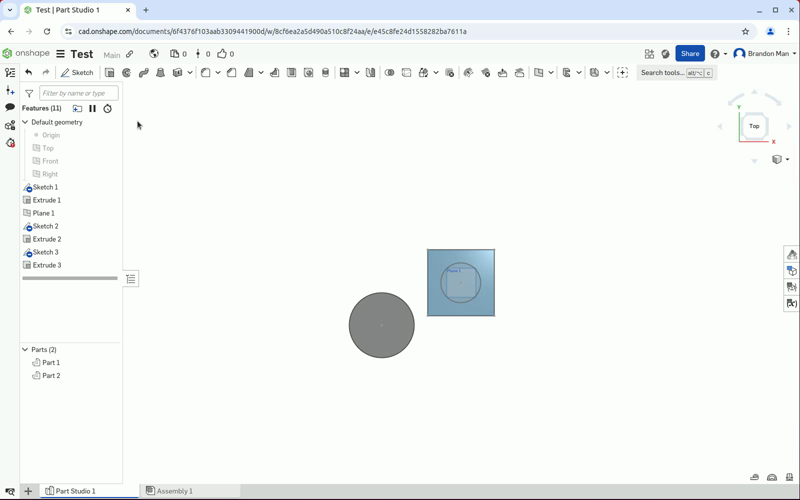
key(shift+h)
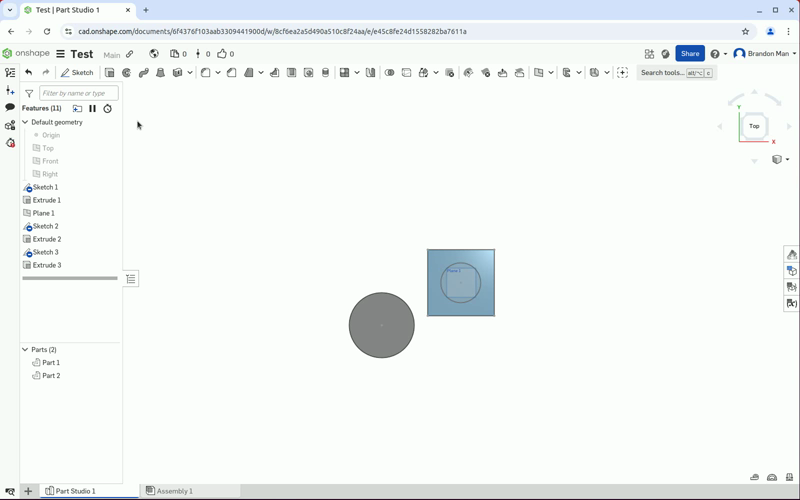
key(shift+7)
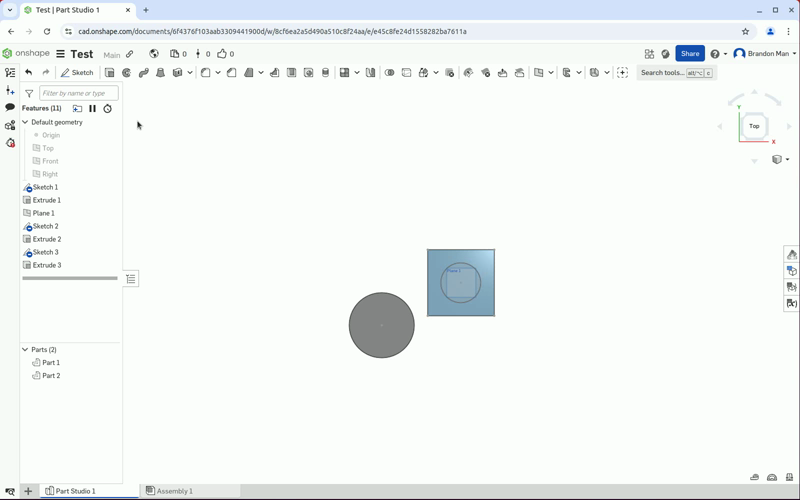
key(up, 3)
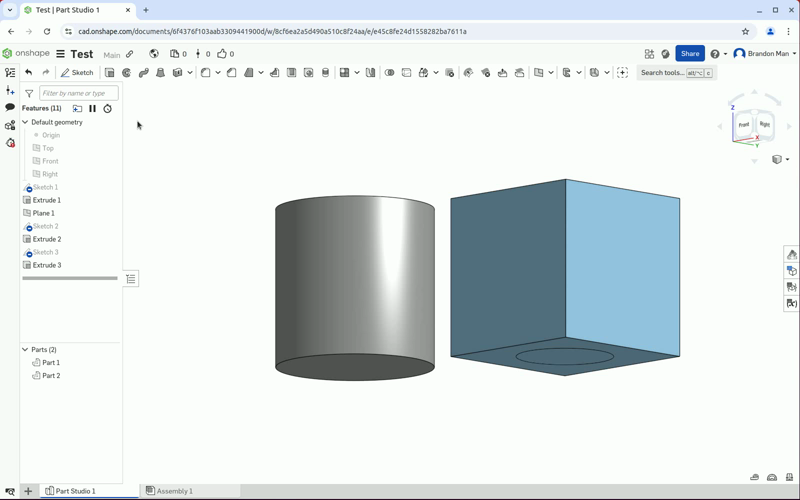
key(left, 3)
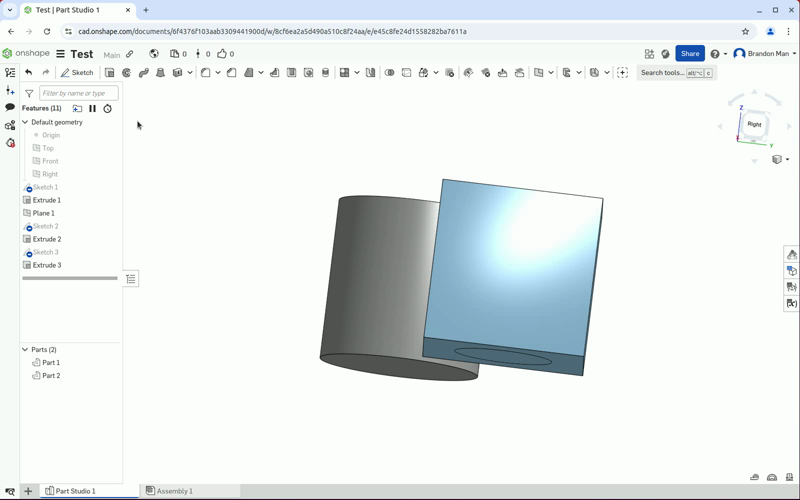
key(right, 3)
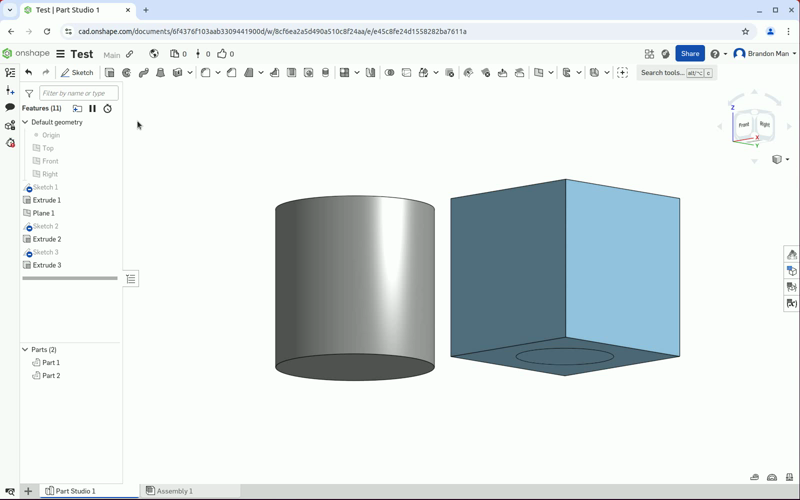
key(down, 3)
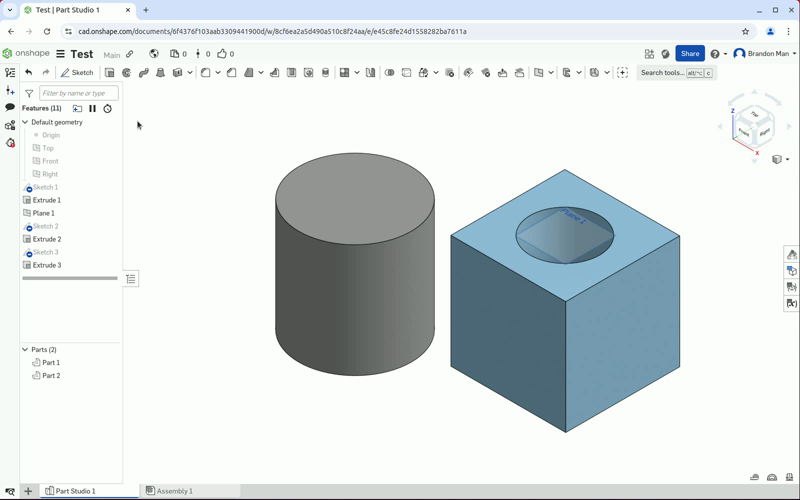
mouse_move(73, 189)
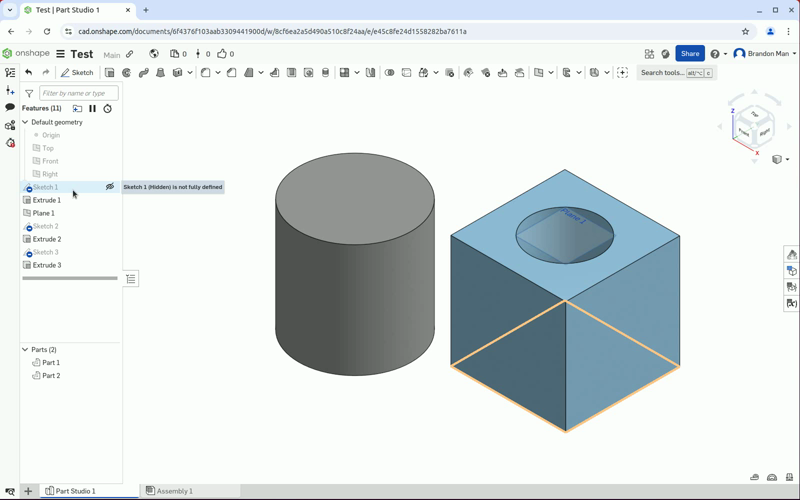
click(73, 189)